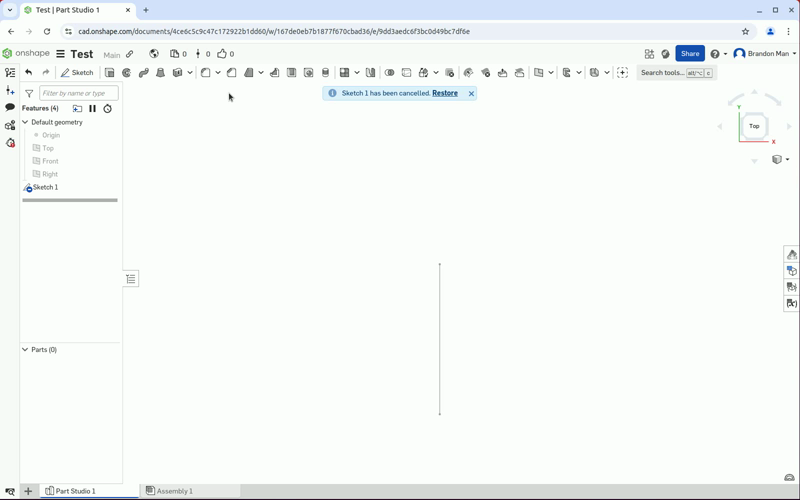
key(shift+h)
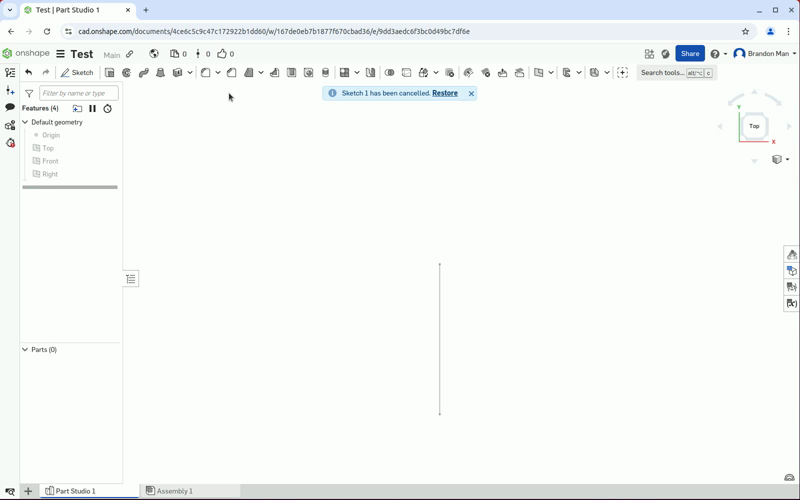
key(shift+s)
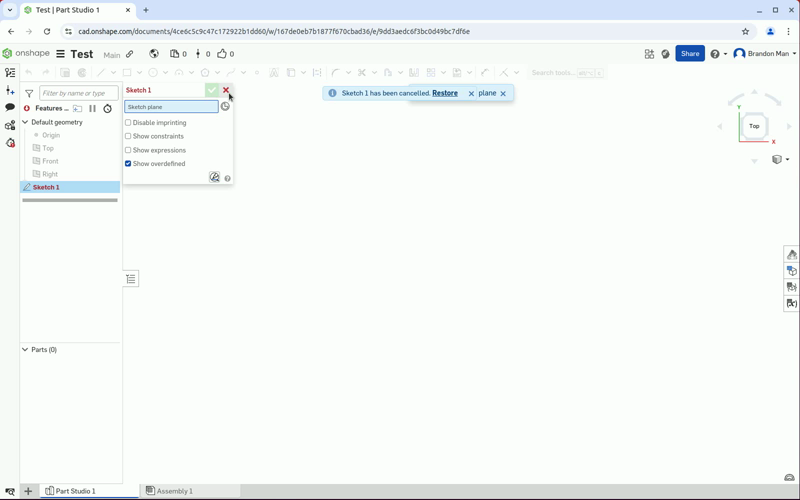
mouse_move(73, 150)
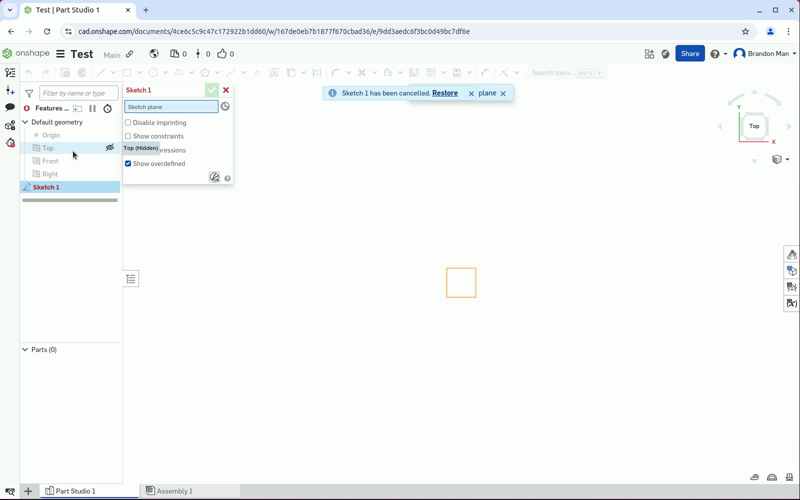
click(73, 150)
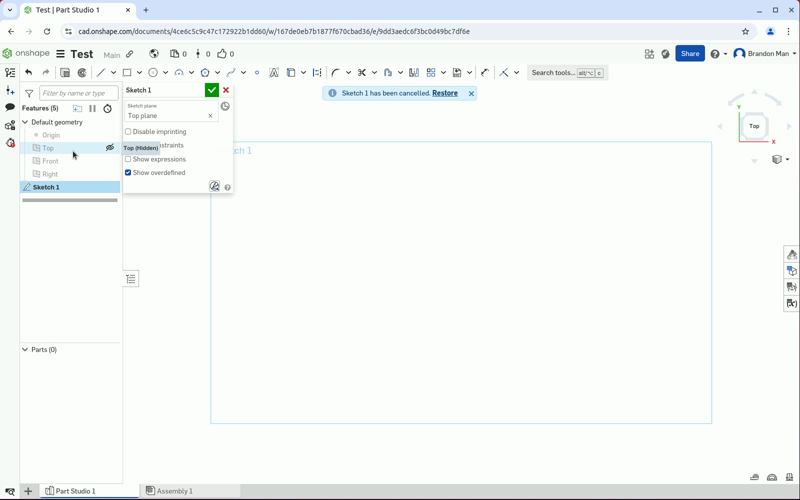
mouse_move(73, 352)
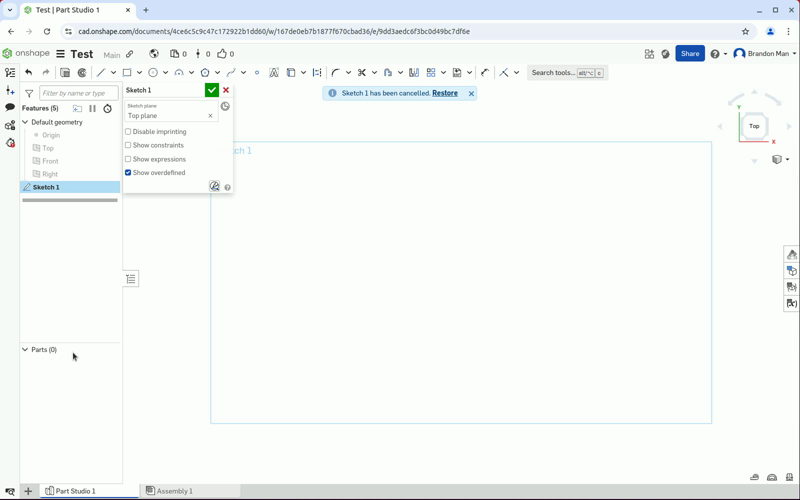
key(y)
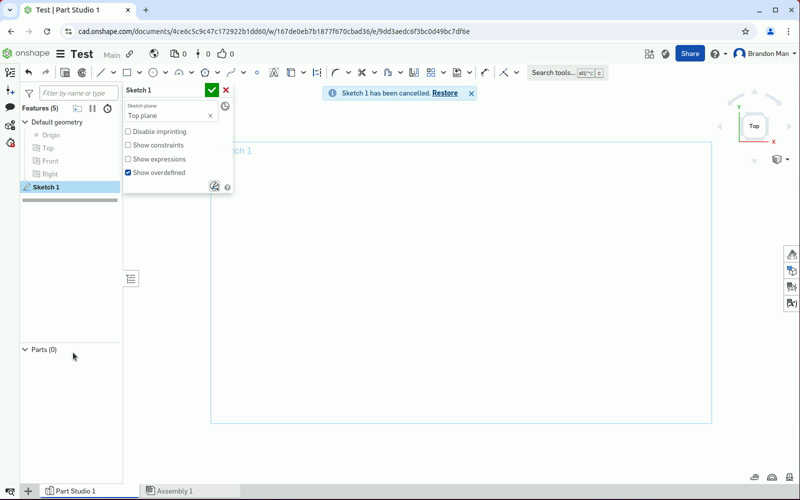
key(c)
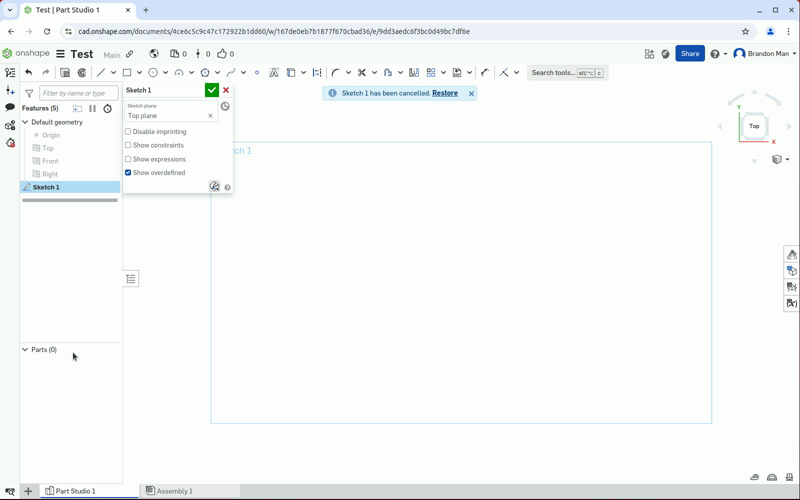
key_down(shift)
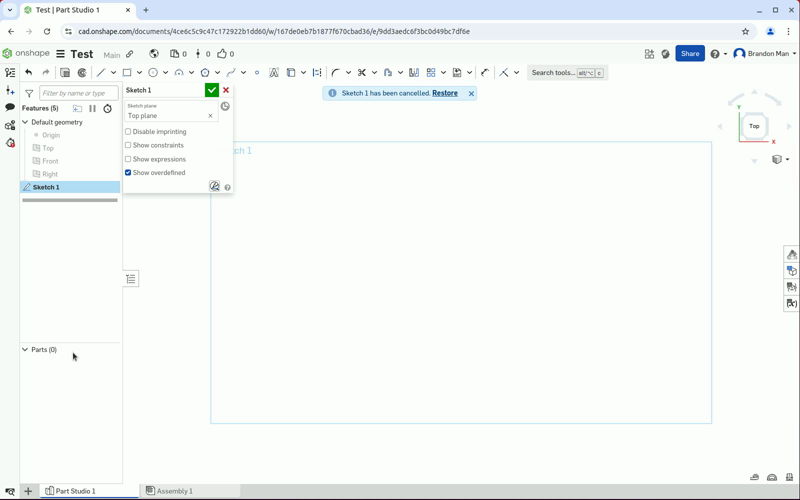
mouse_move(461, 282)
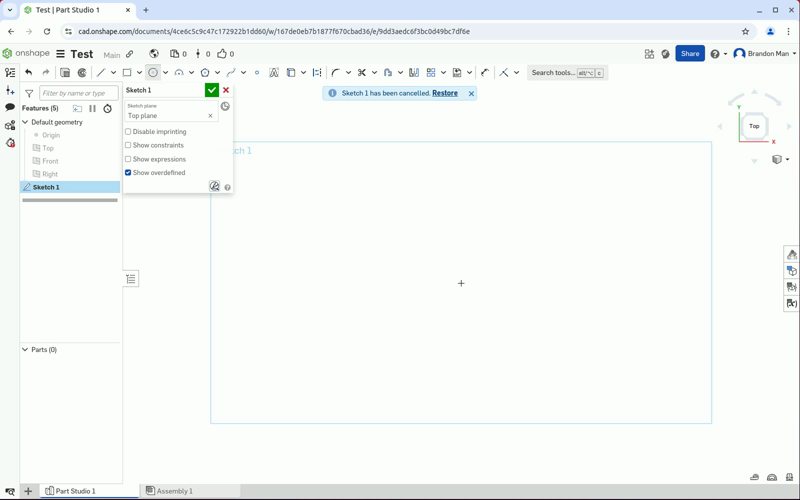
click(461, 282)
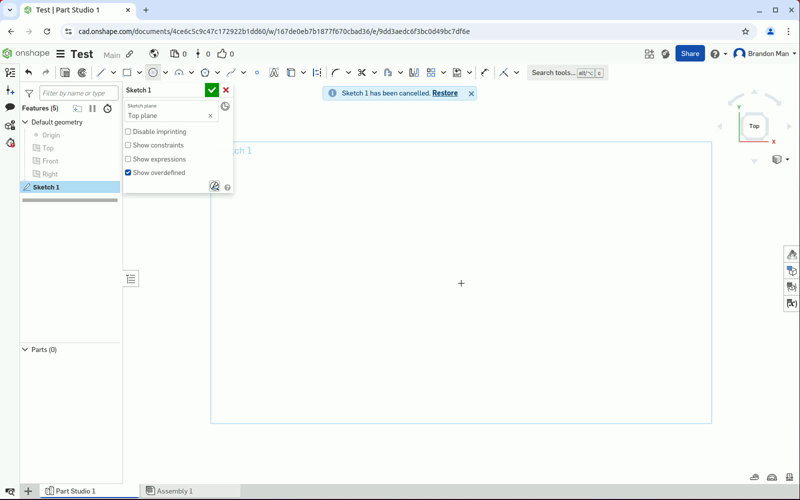
key_up(shift)
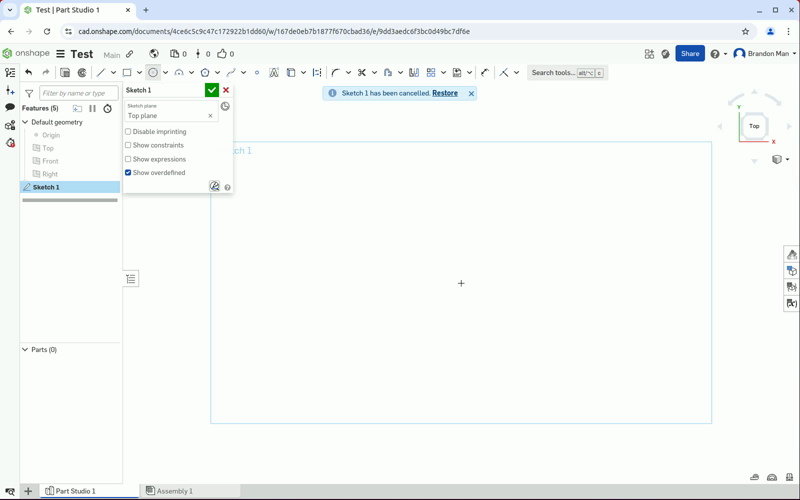
mouse_move(495, 282)
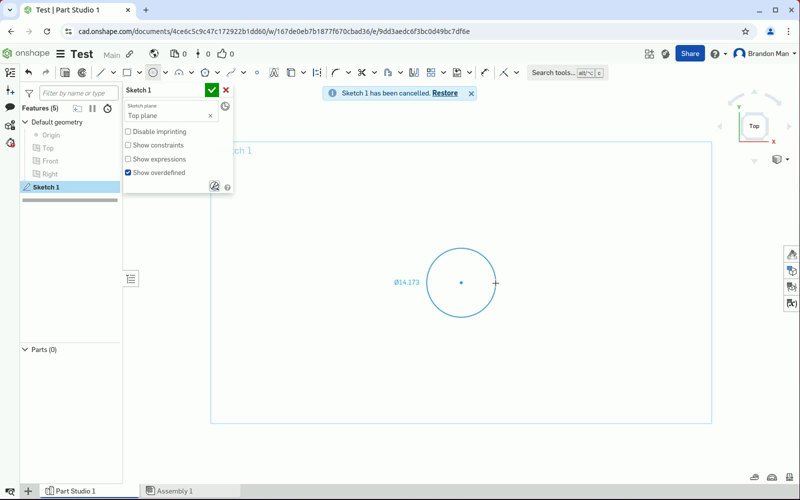
click(495, 282)
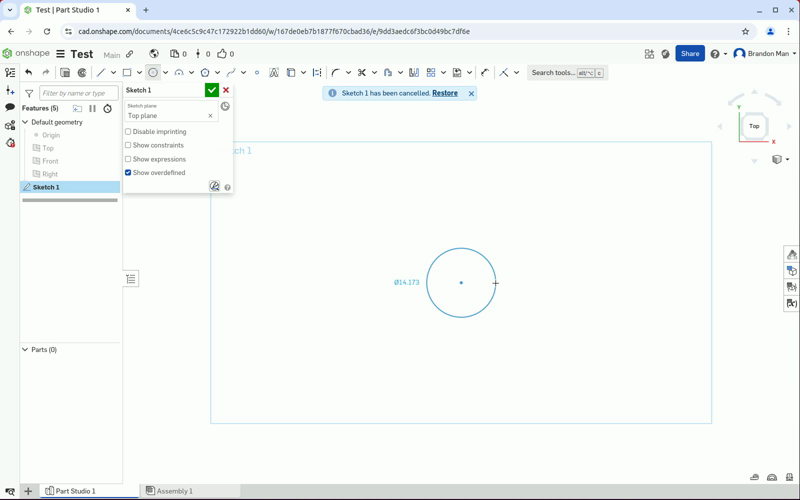
key(esc)
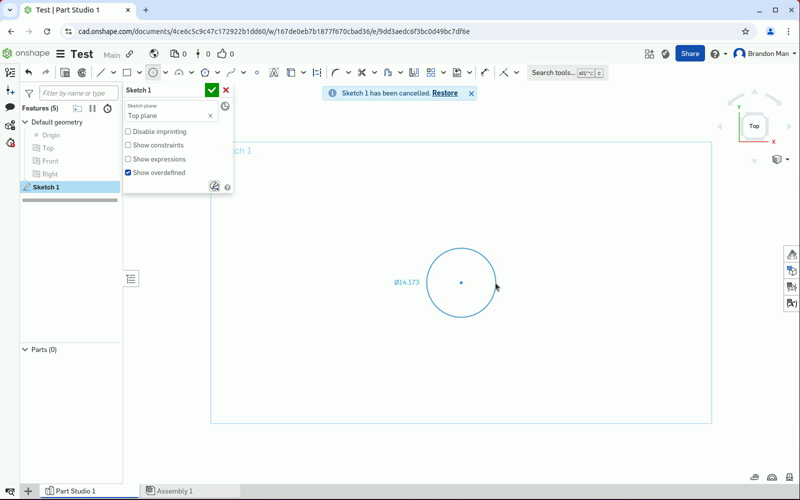
key(c)
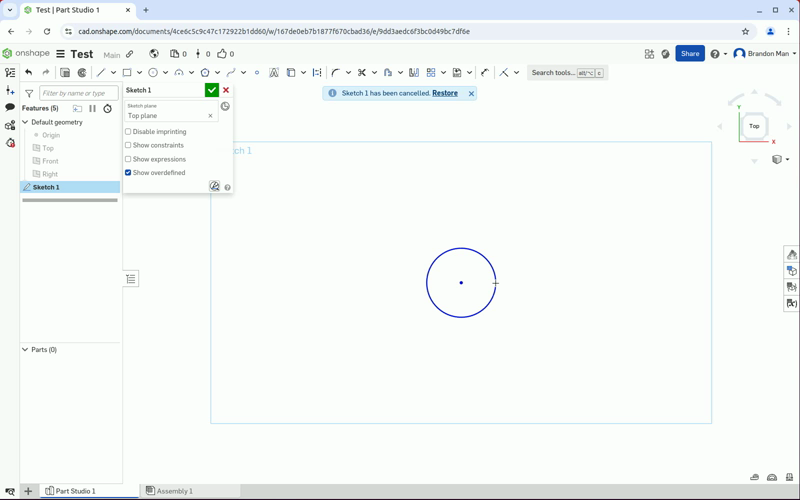
key_down(shift)
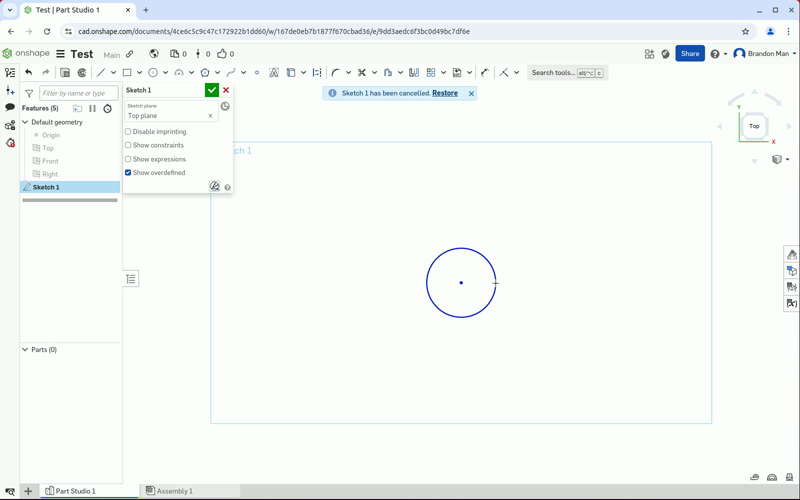
mouse_move(461, 282)
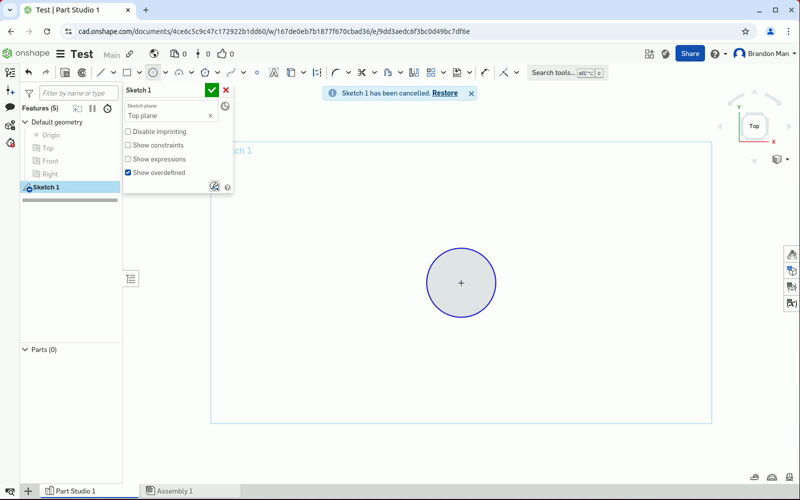
click(461, 282)
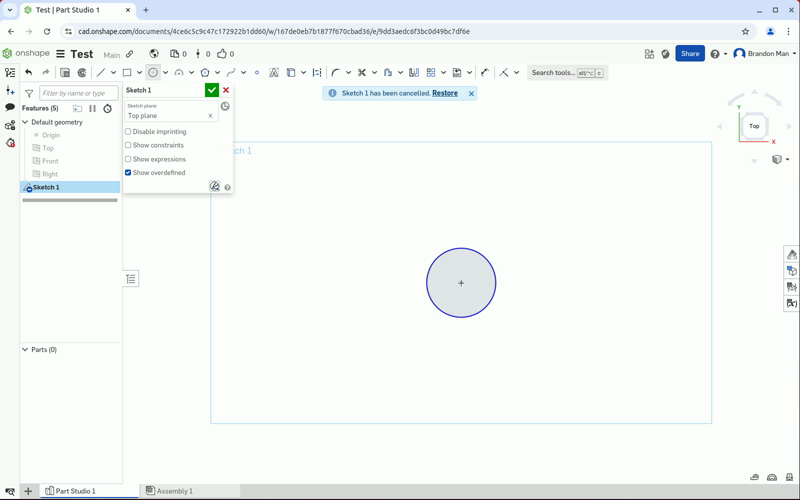
key_up(shift)
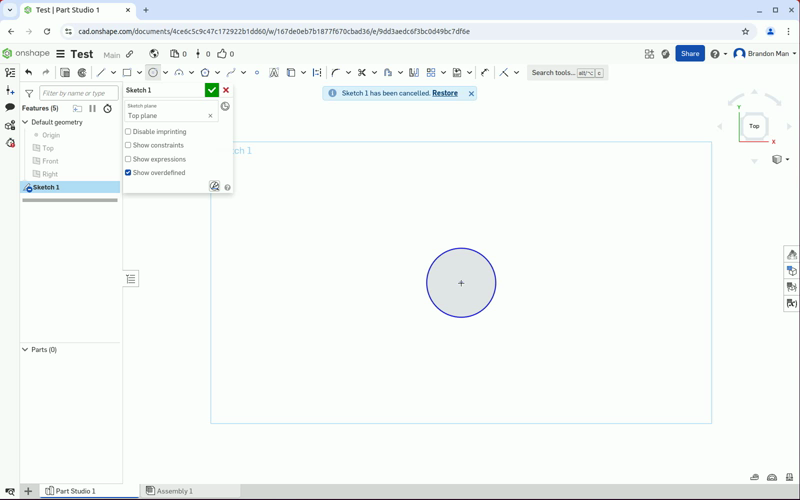
mouse_move(469, 282)
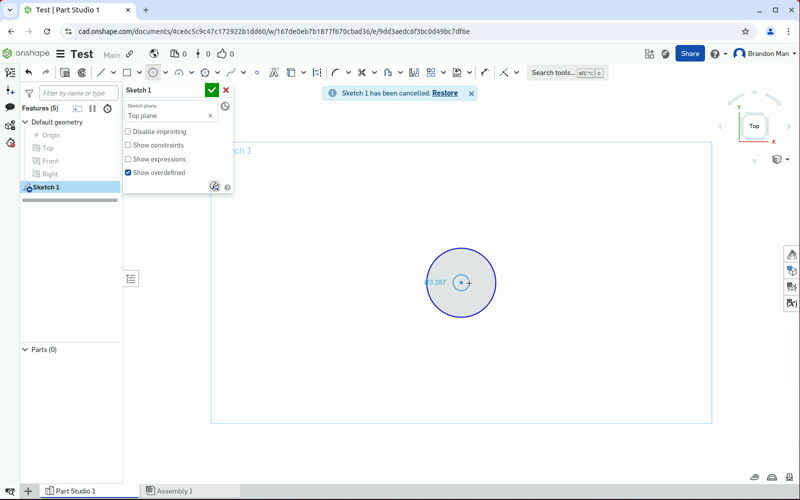
click(469, 282)
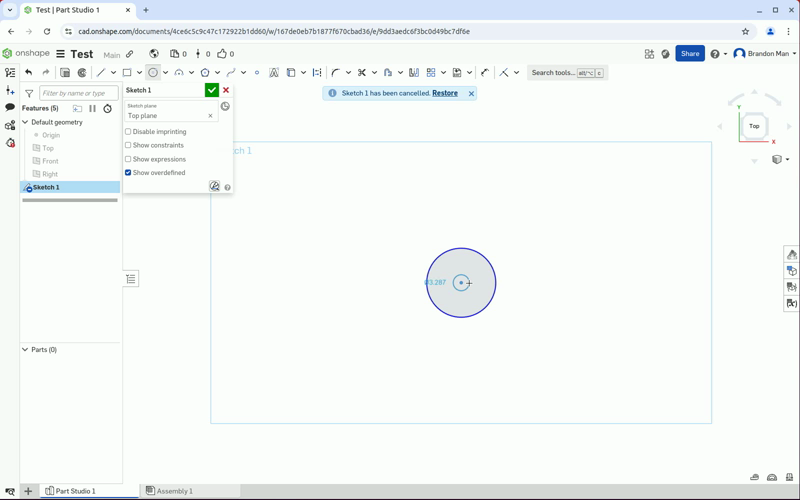
key(esc)
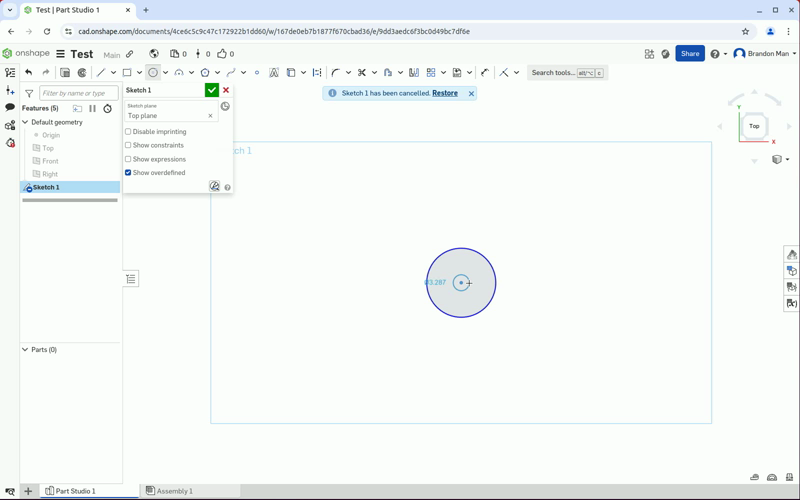
mouse_move(431, 276)
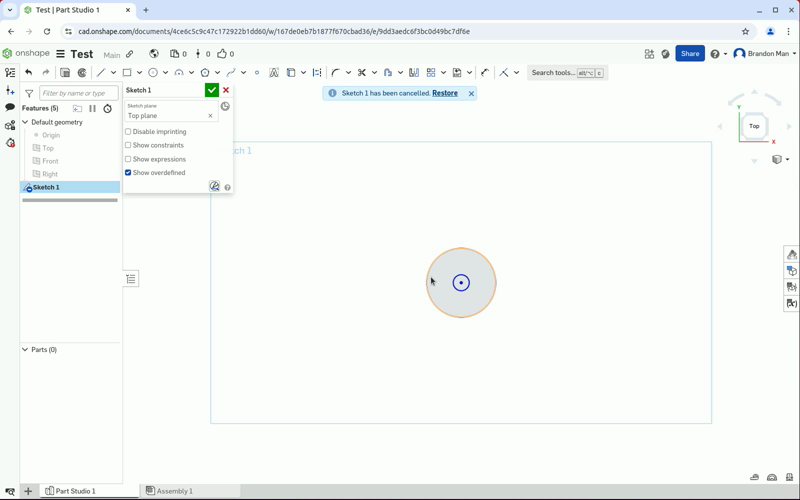
click(431, 276)
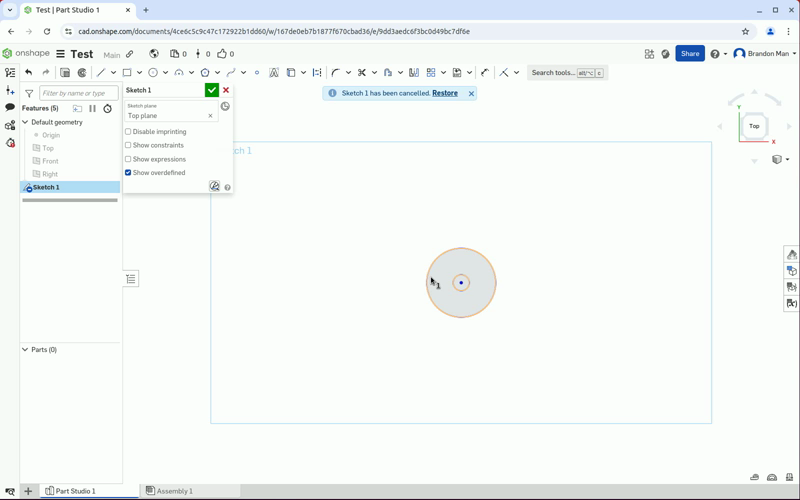
mouse_move(73, 352)
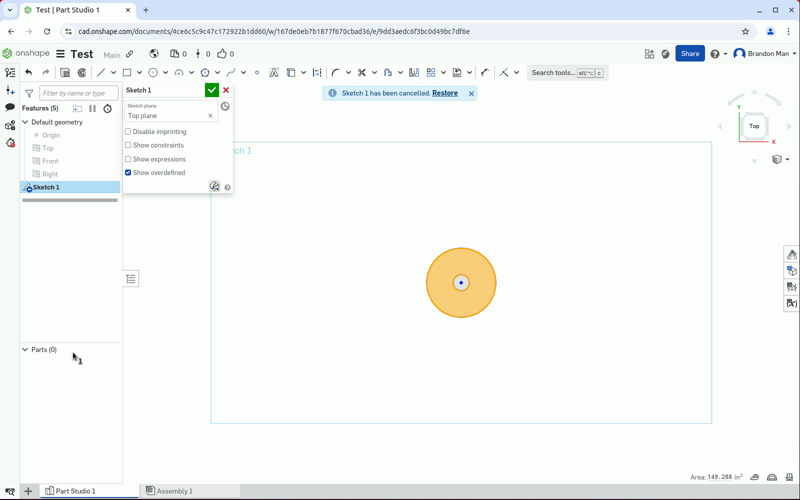
key(shift+y)
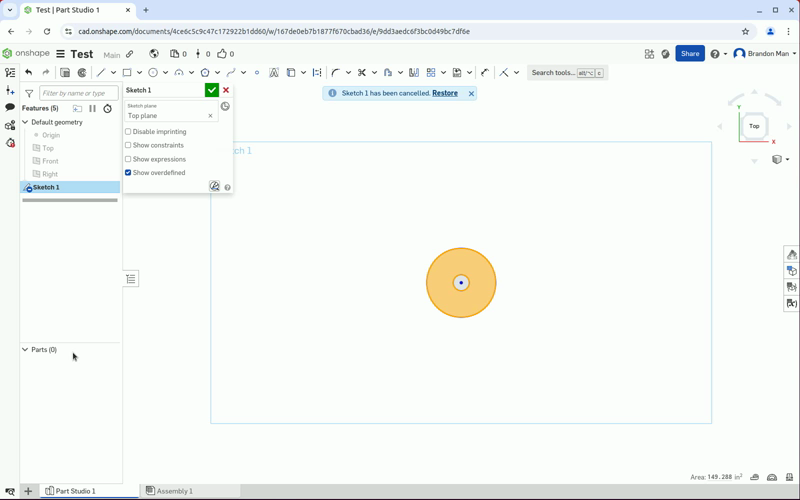
key(shift+e)
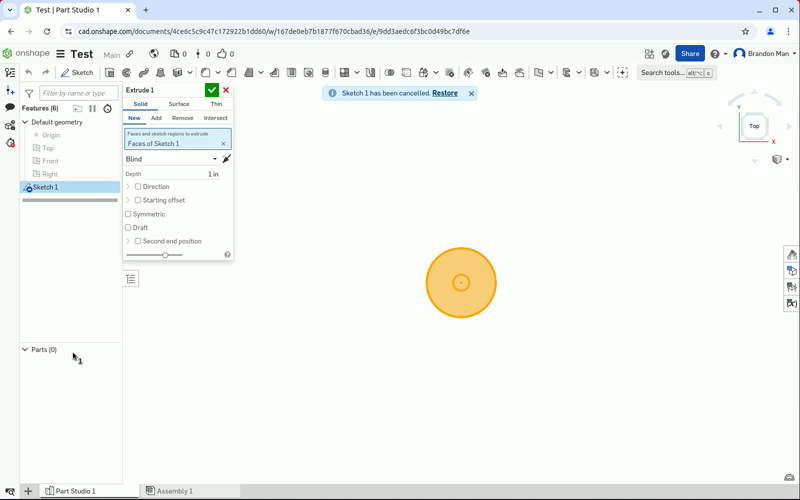
mouse_move(143, 106)
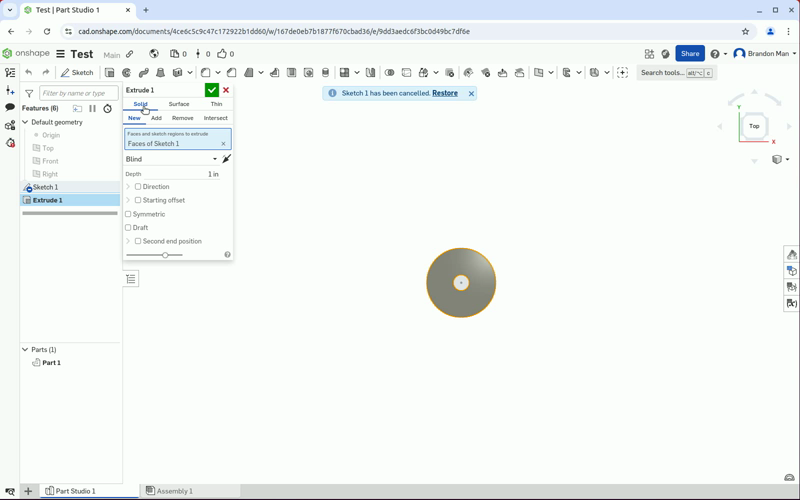
click(143, 106)
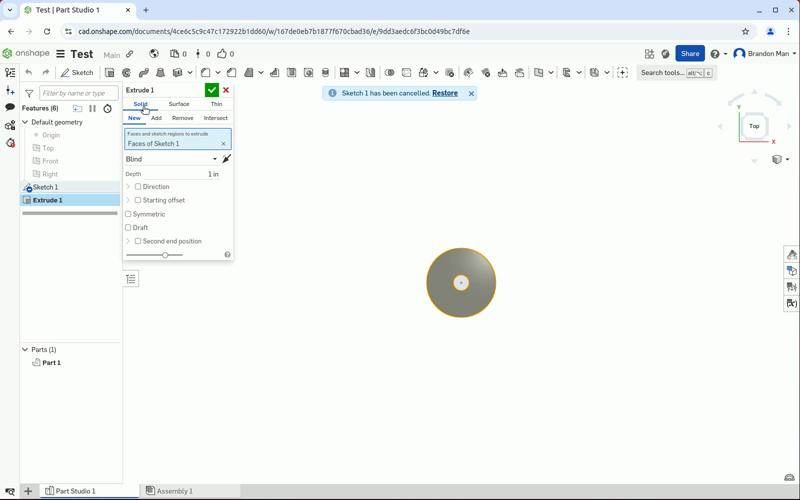
mouse_move(137, 120)
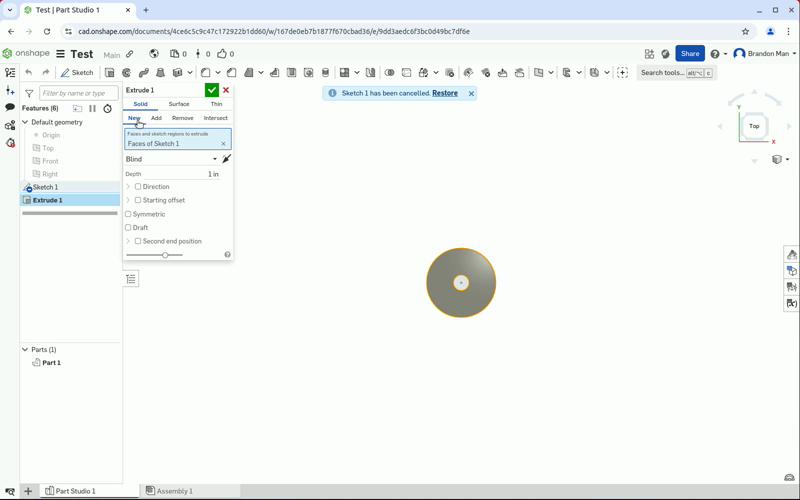
click(137, 120)
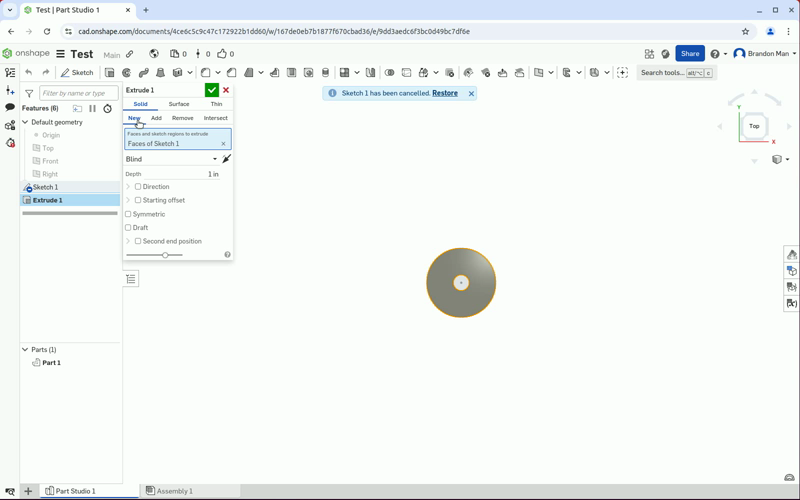
key(tab, 4)
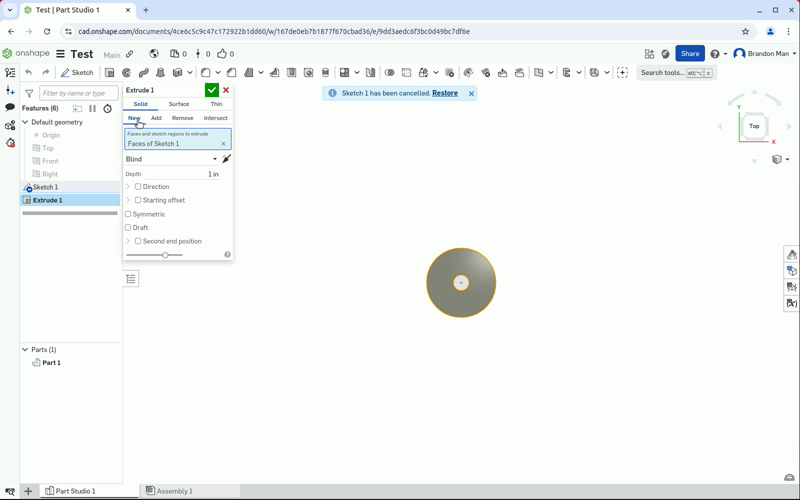
text(1.204)
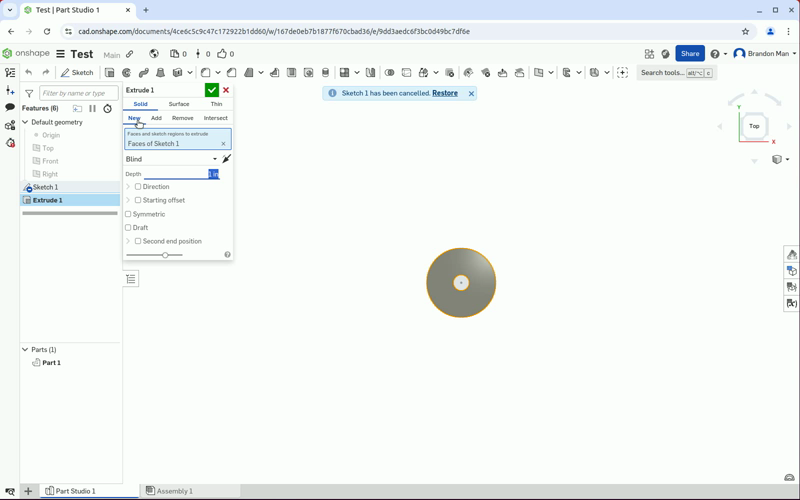
key(enter)
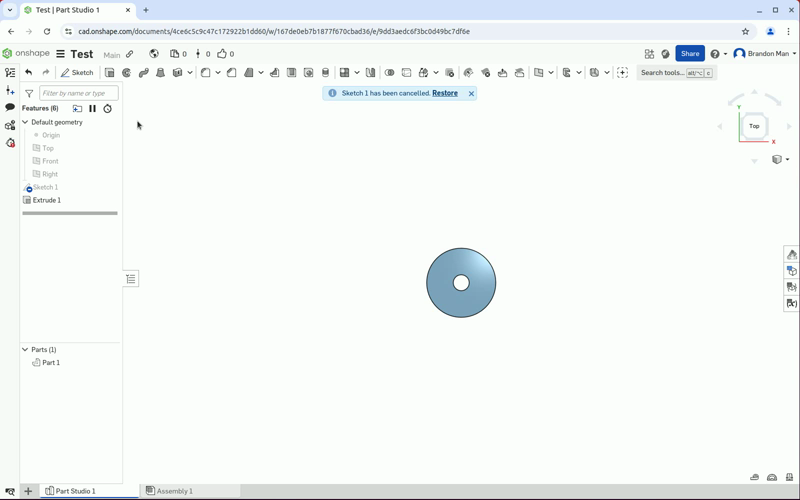
key(shift+h)
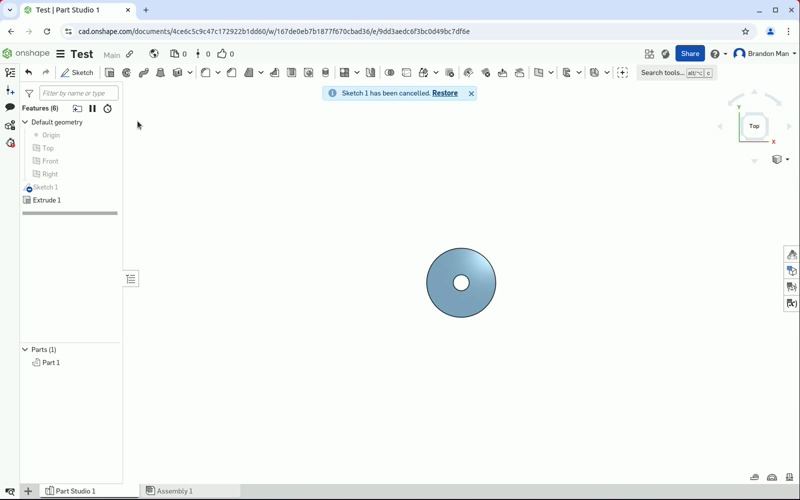
key(shift+h)
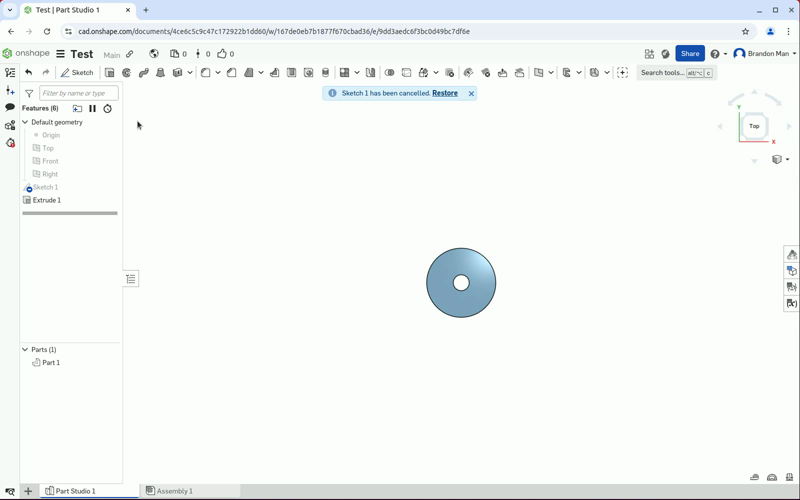
mouse_move(73, 189)
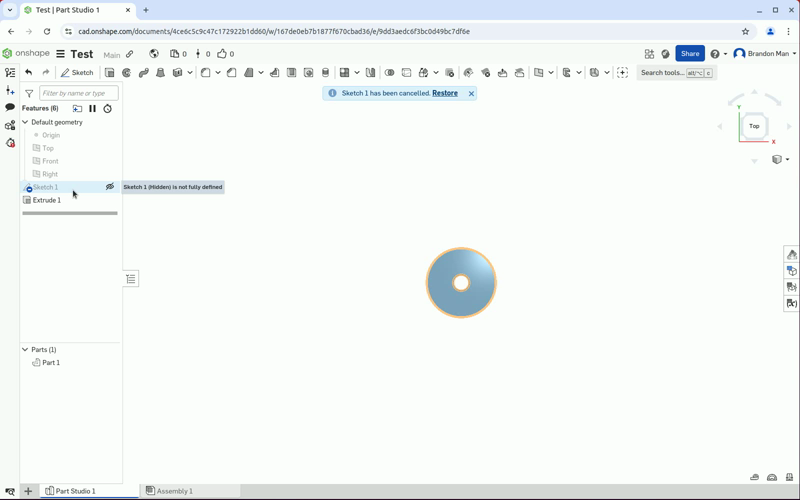
click(73, 189)
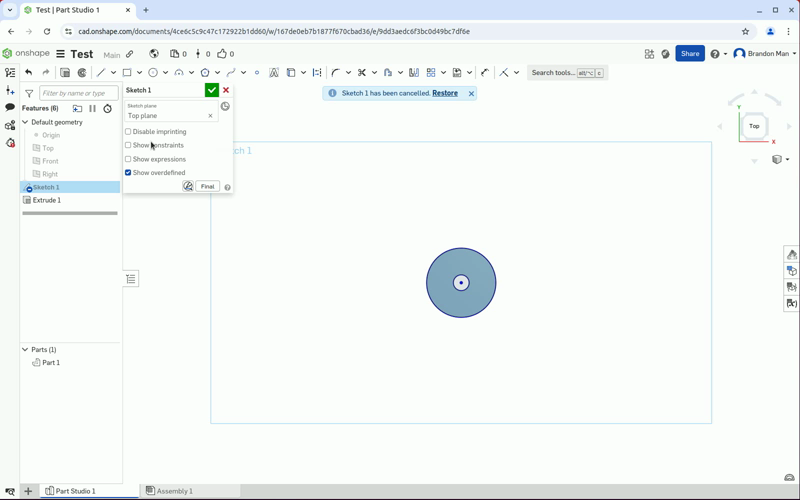
mouse_move(229, 92)
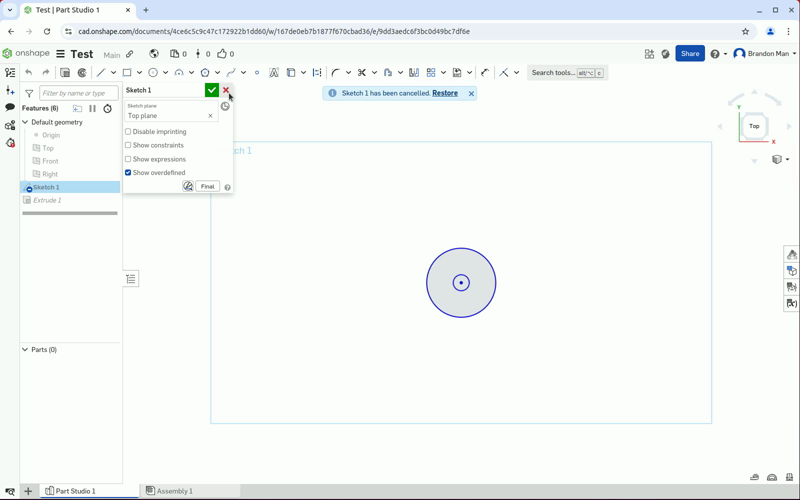
click(229, 92)
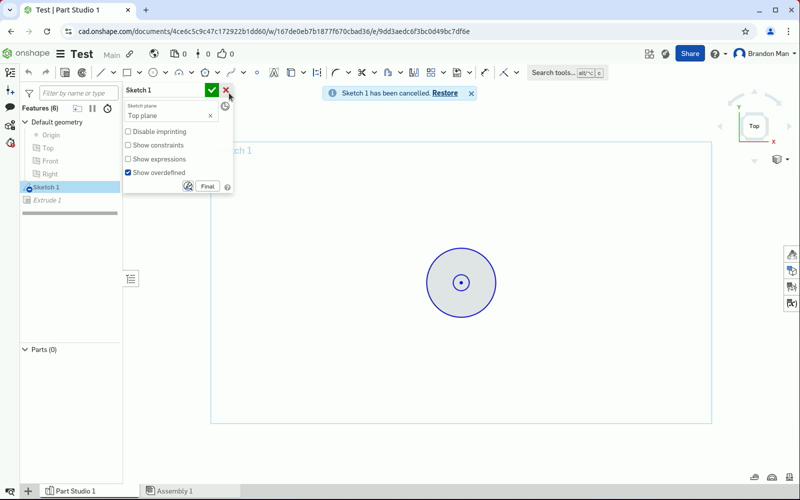
key(shift+s)
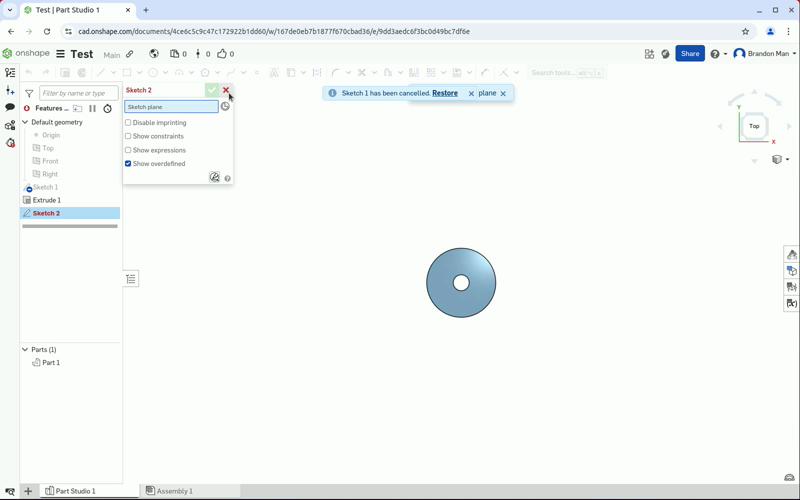
mouse_move(73, 150)
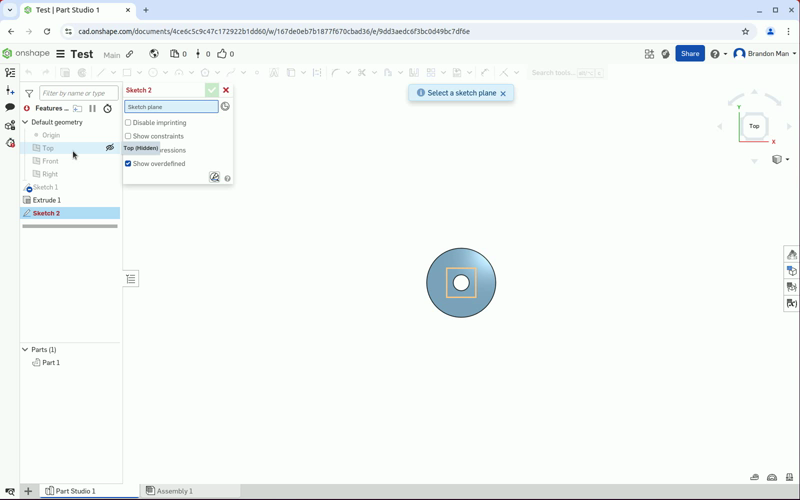
click(73, 150)
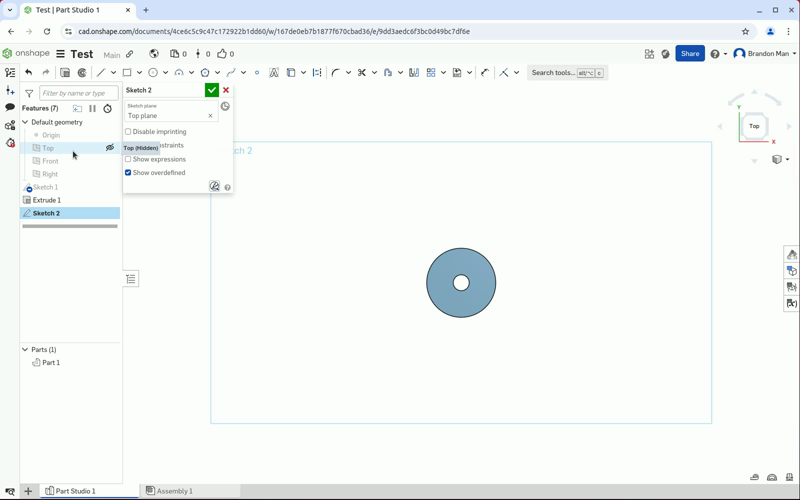
mouse_move(73, 352)
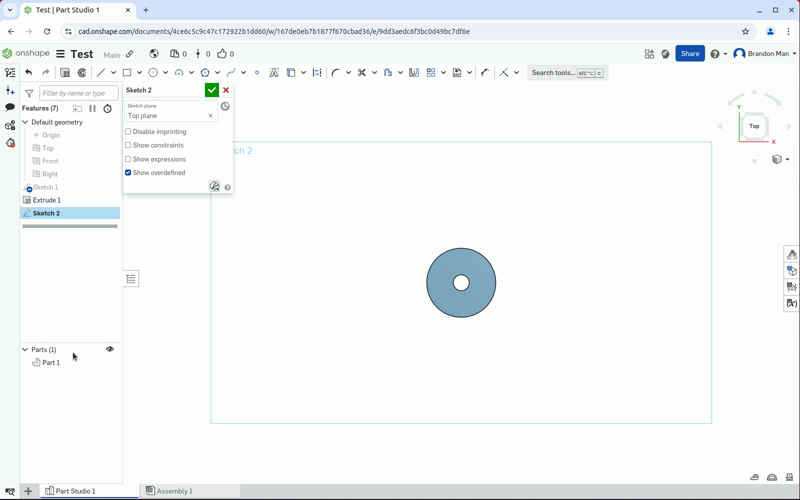
key(y)
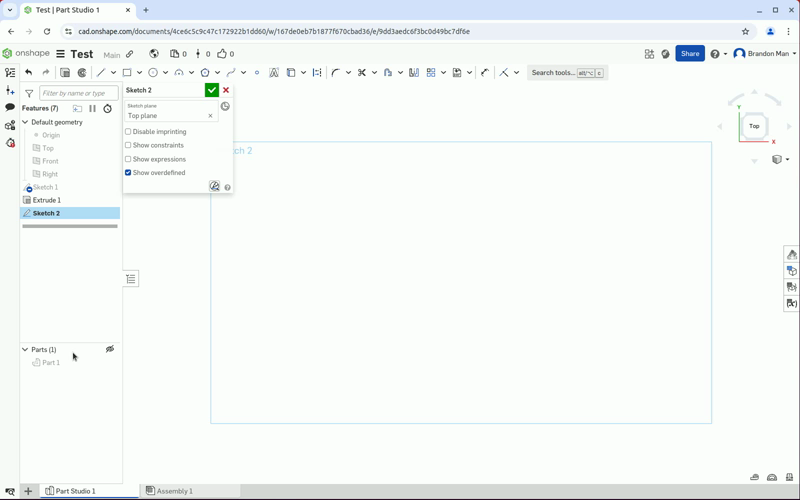
key(c)
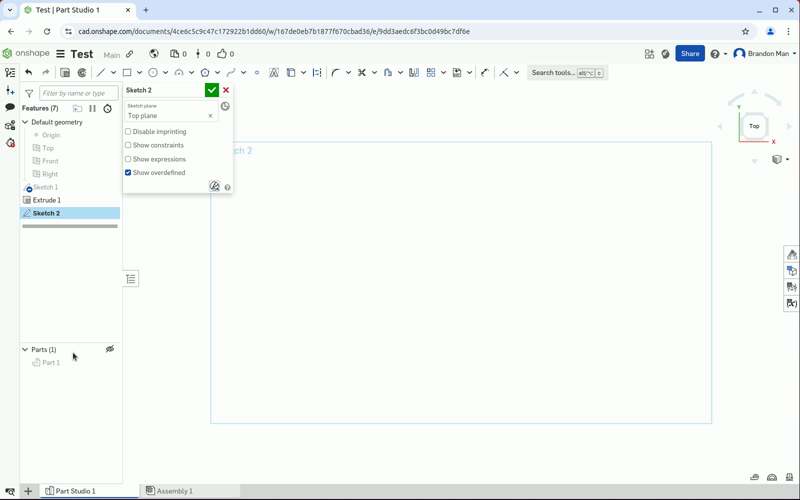
key_down(shift)
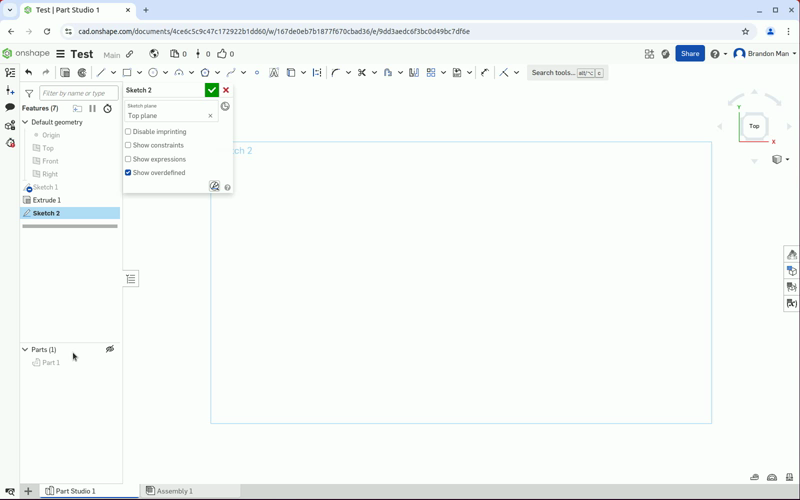
mouse_move(460, 282)
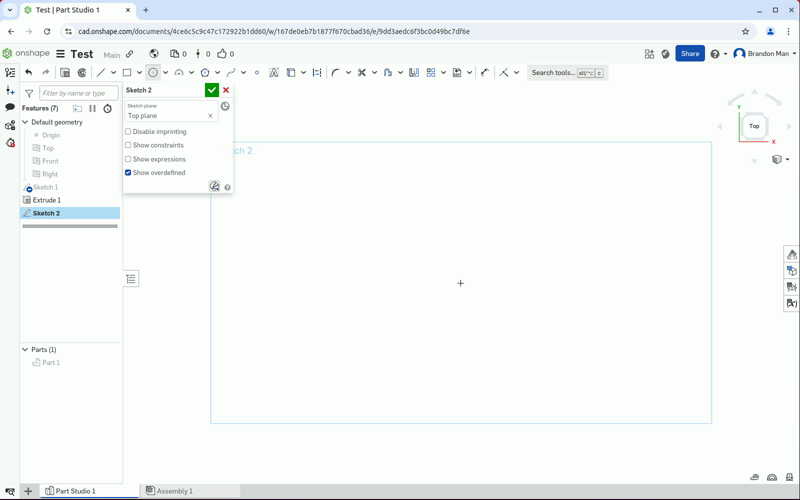
click(460, 282)
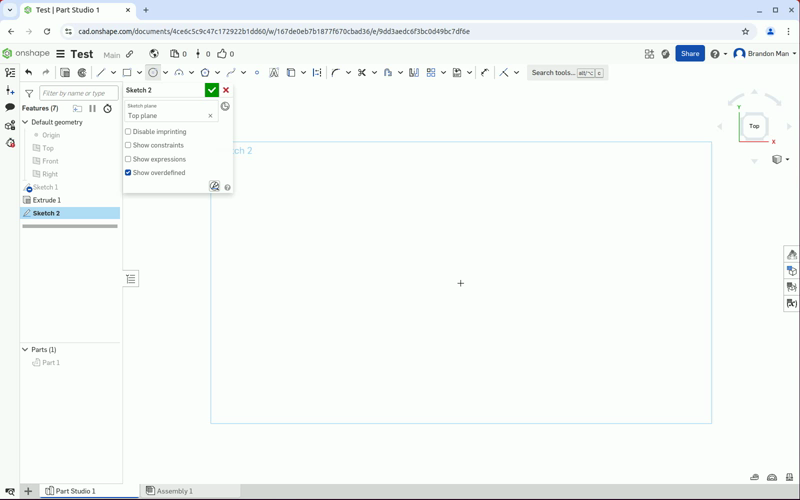
key_up(shift)
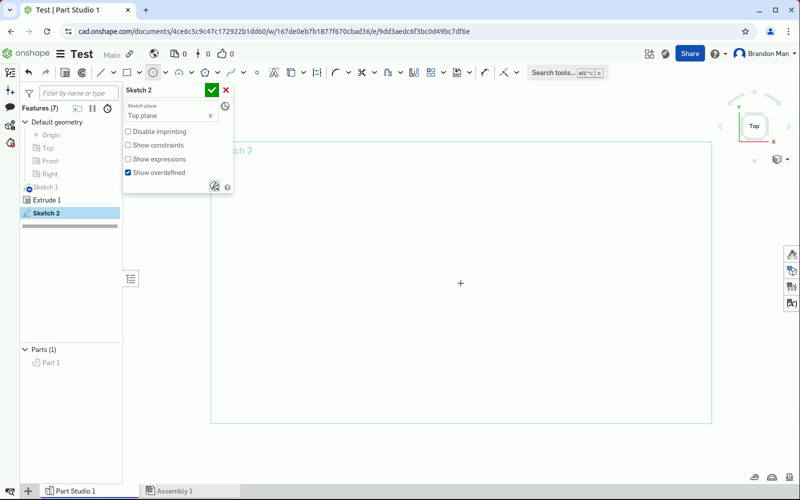
mouse_move(468, 282)
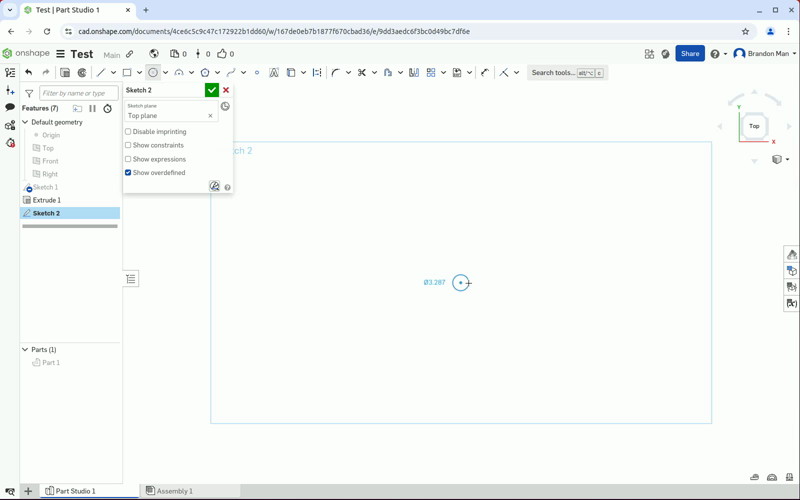
click(468, 282)
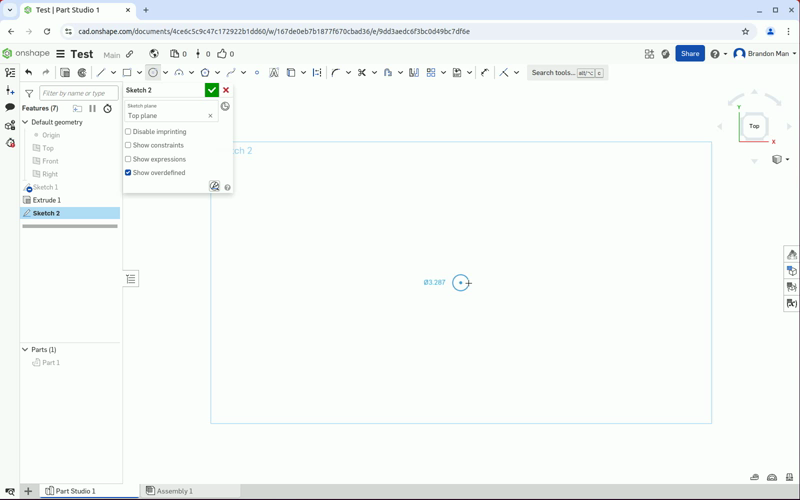
key(esc)
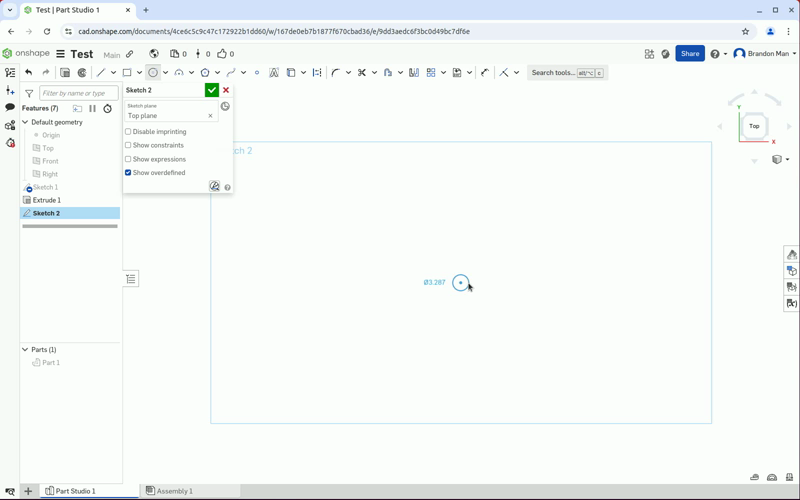
mouse_move(458, 280)
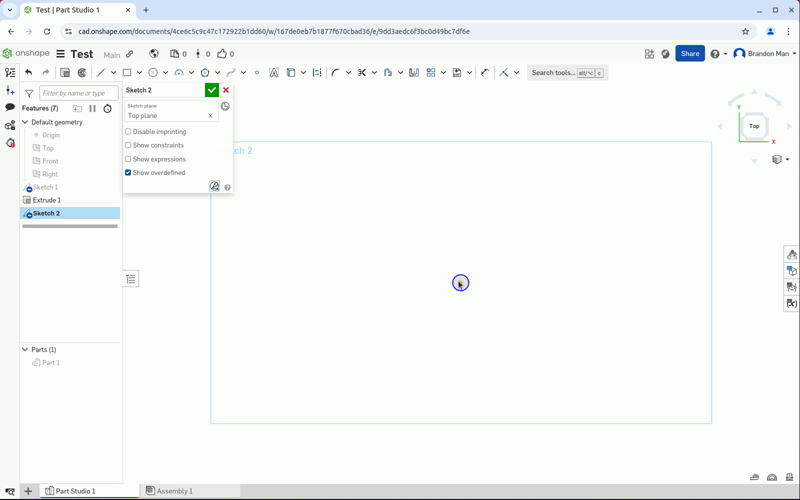
scroll(6)
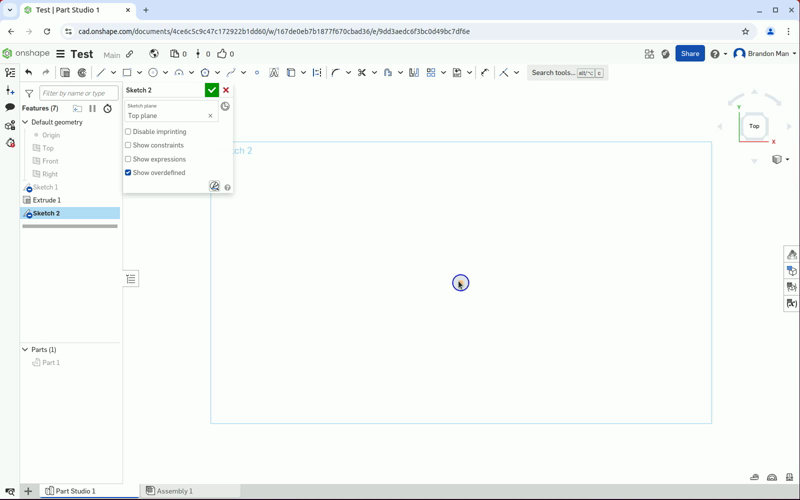
scroll(6)
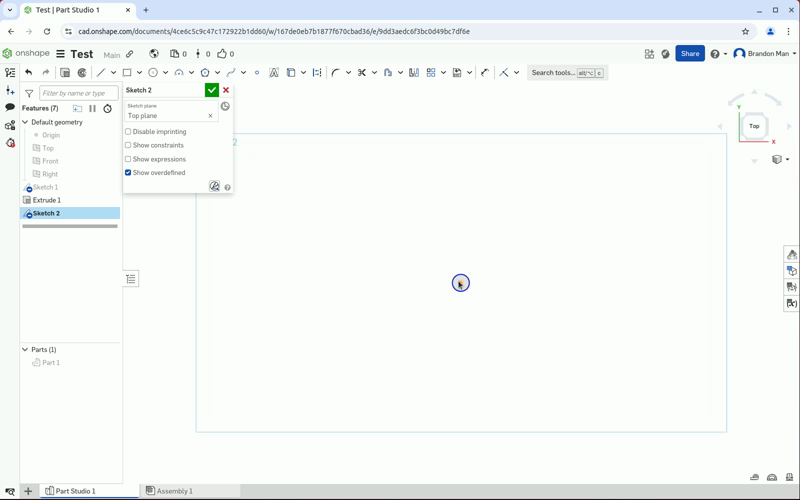
scroll(6)
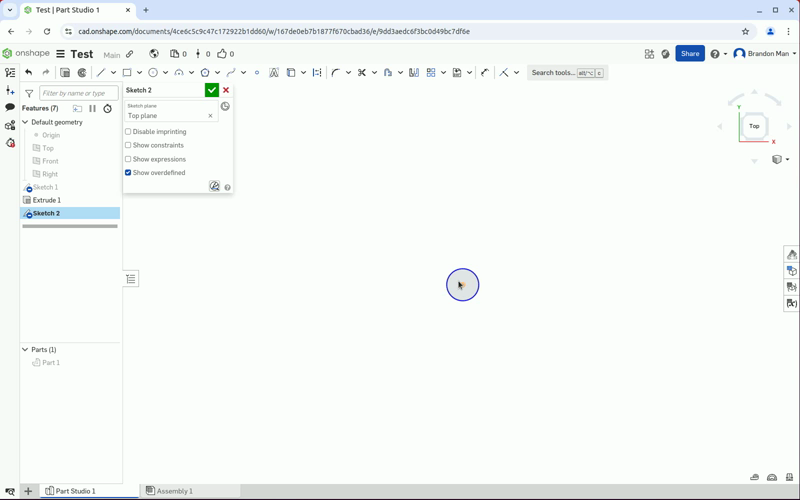
scroll(6)
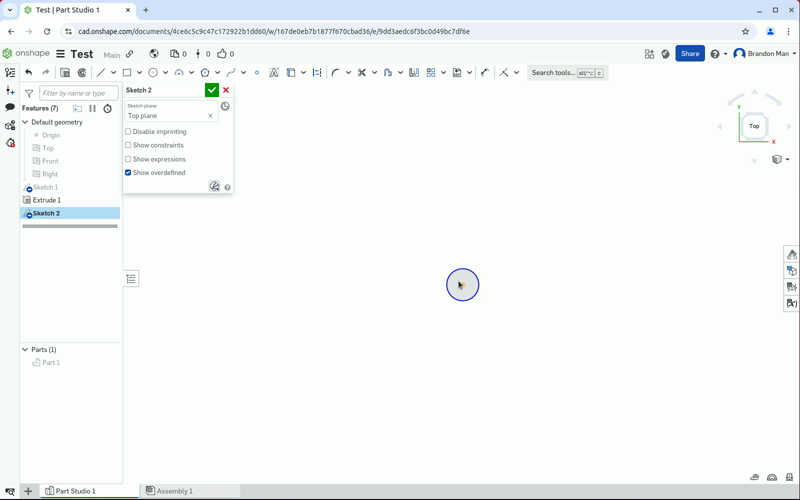
scroll(6)
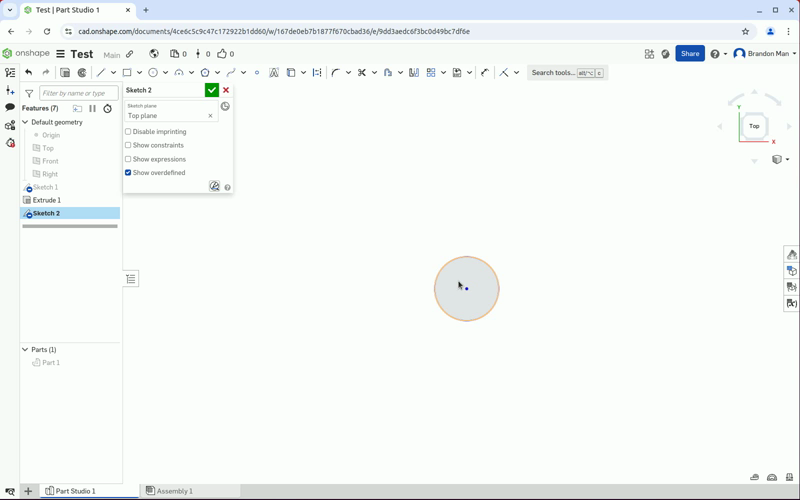
scroll(6)
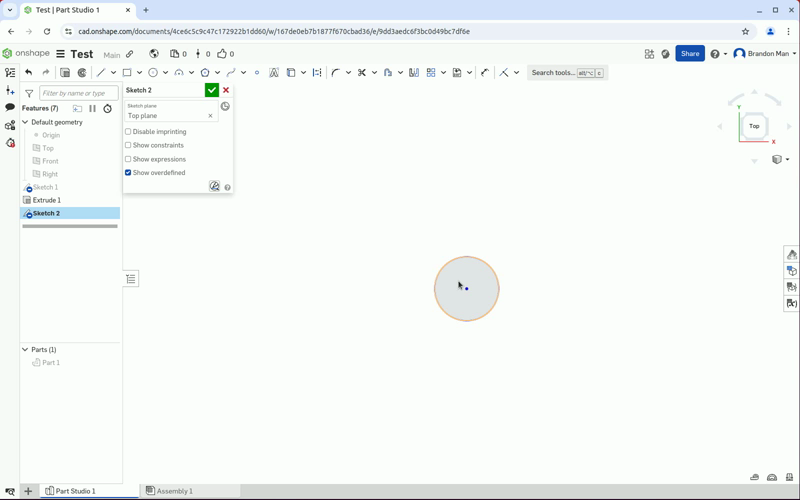
scroll(6)
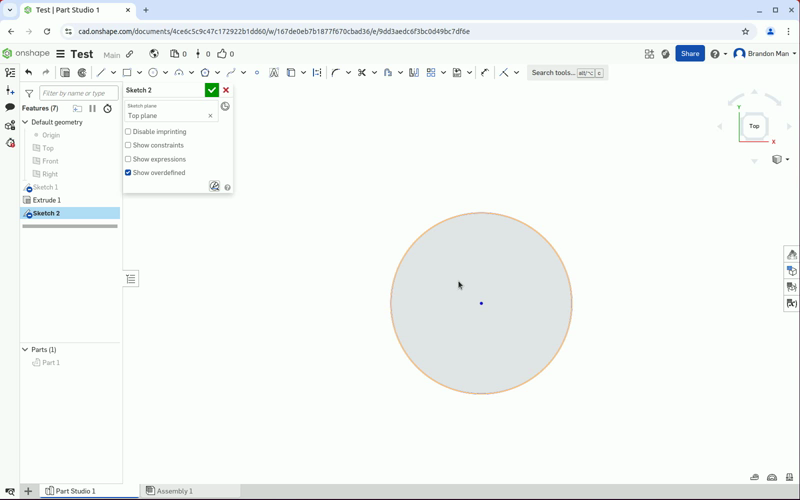
click(458, 280)
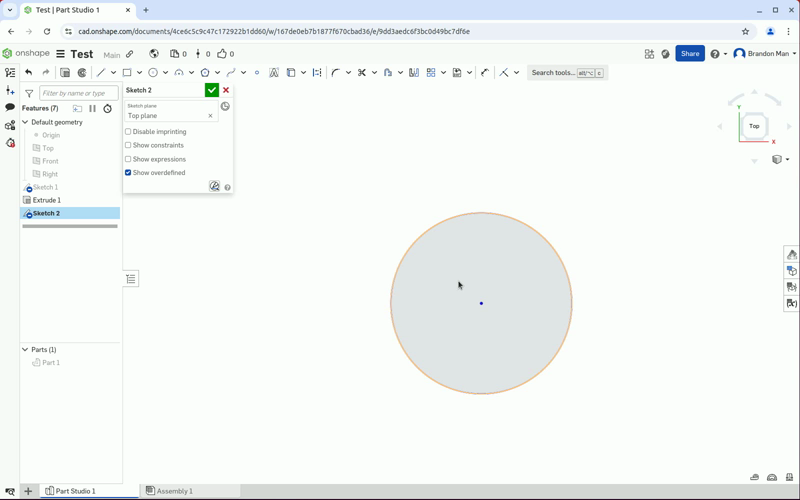
scroll(-6)
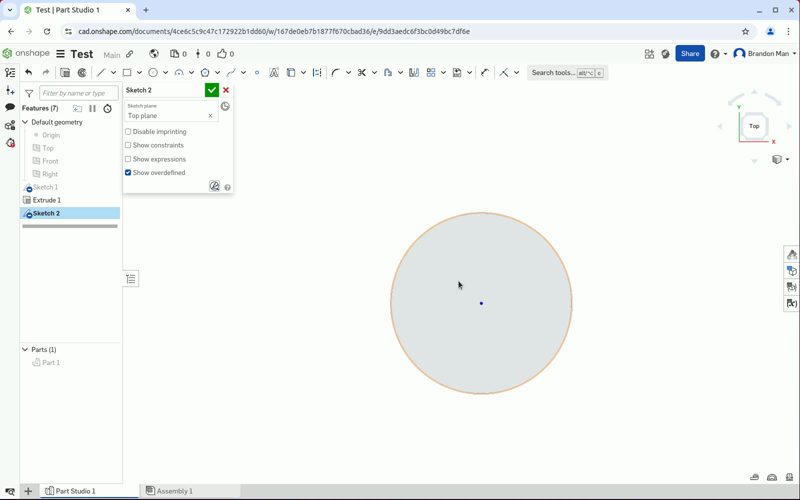
scroll(-6)
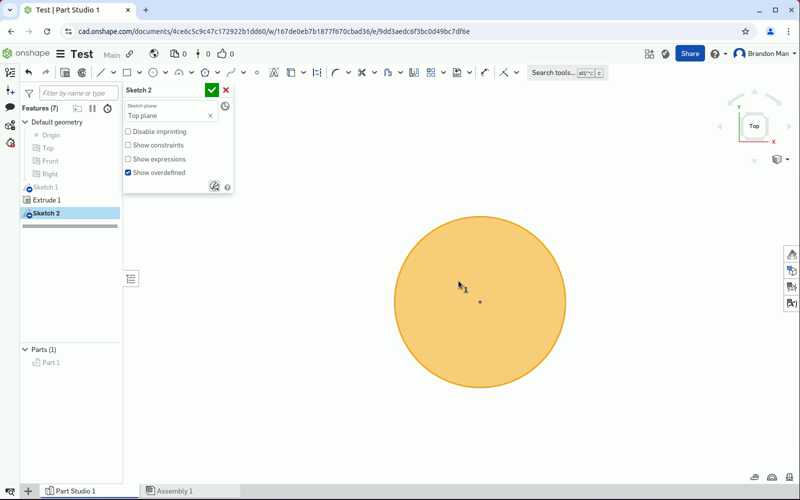
scroll(-6)
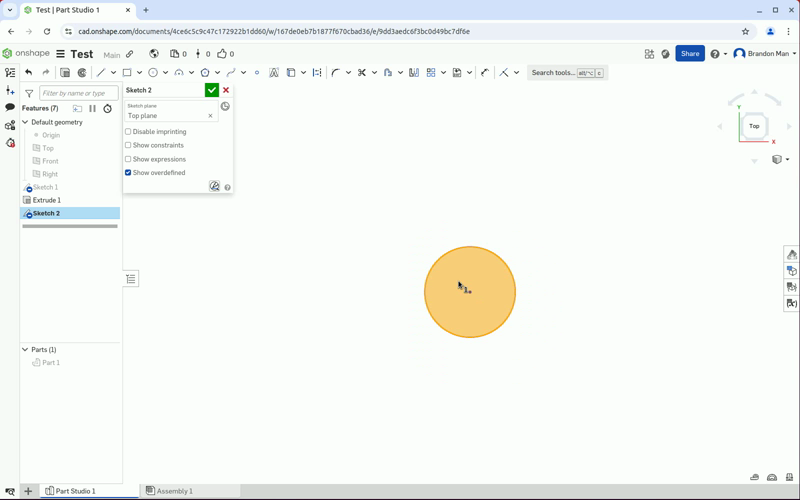
scroll(-6)
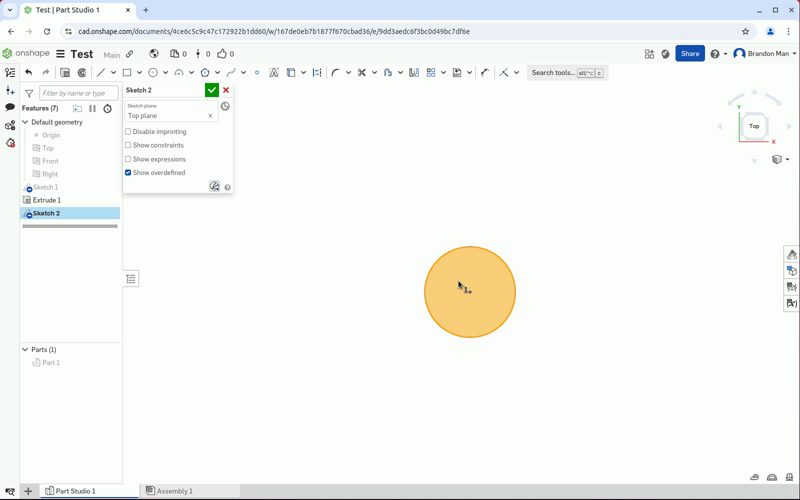
scroll(-6)
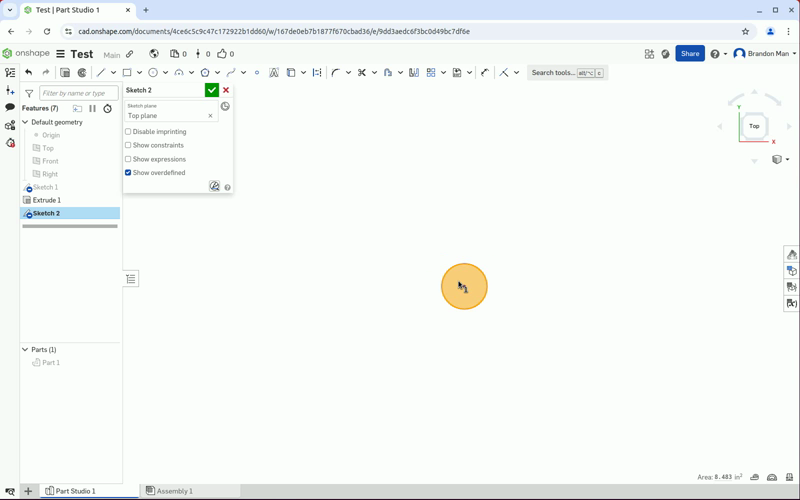
scroll(-6)
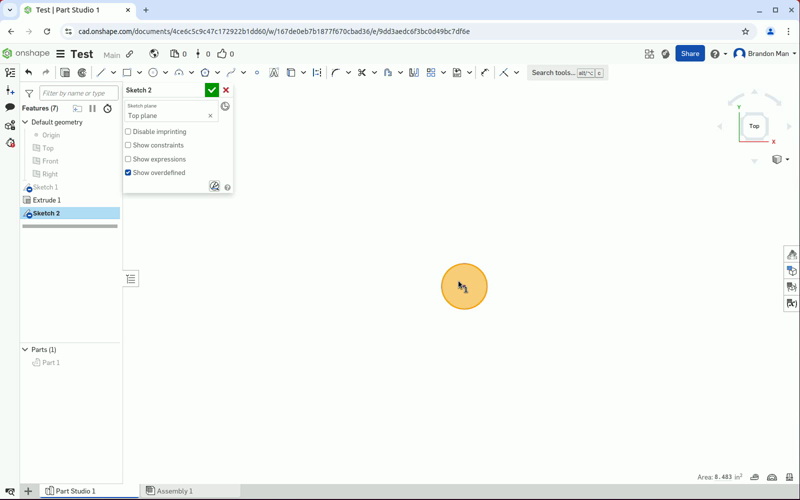
scroll(-6)
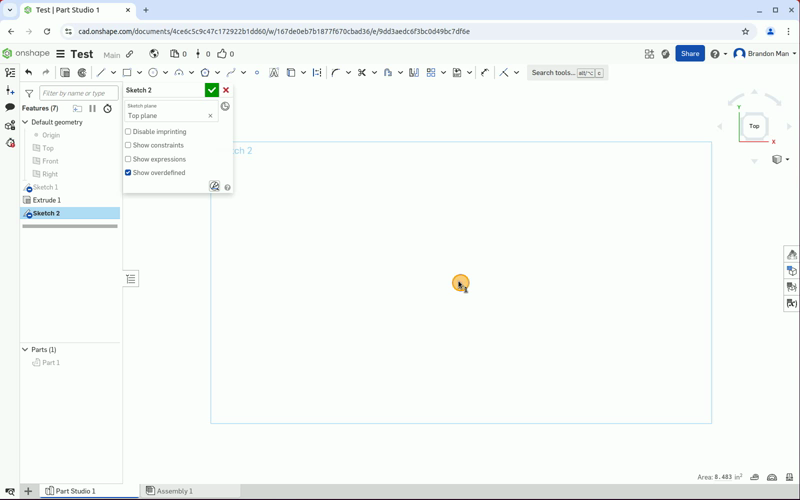
mouse_move(73, 352)
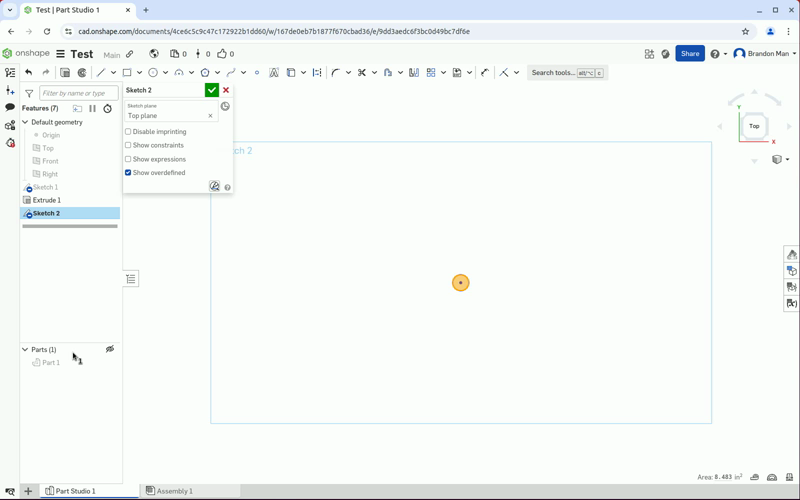
key(shift+y)
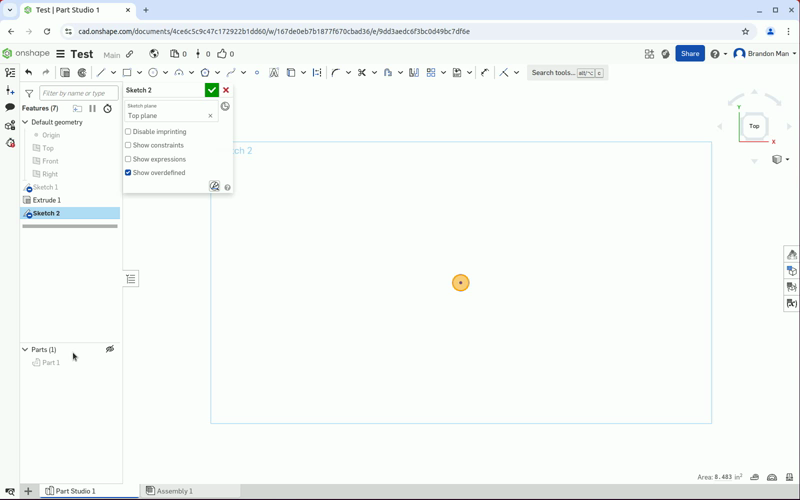
key(shift+e)
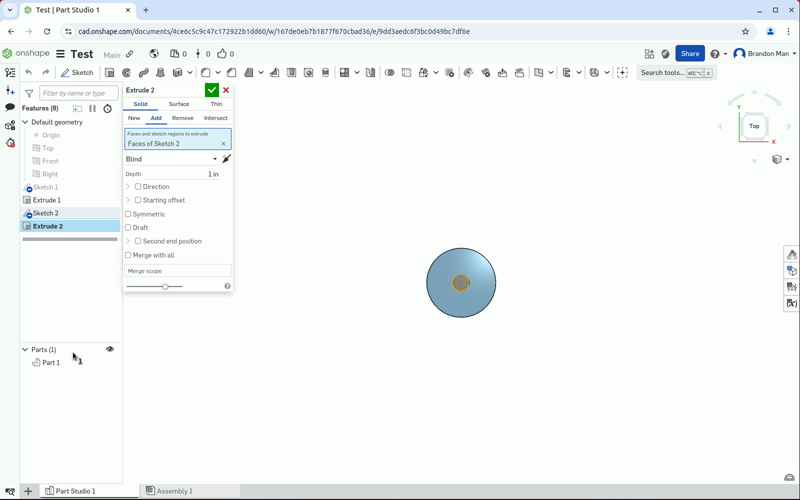
mouse_move(143, 106)
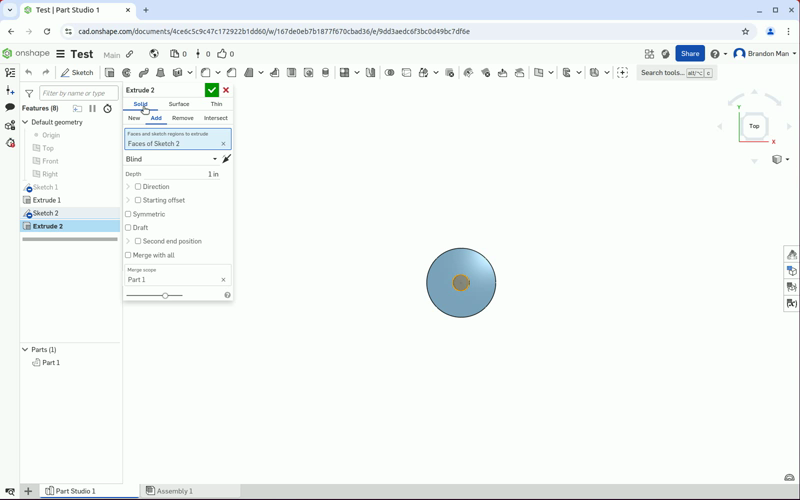
click(143, 106)
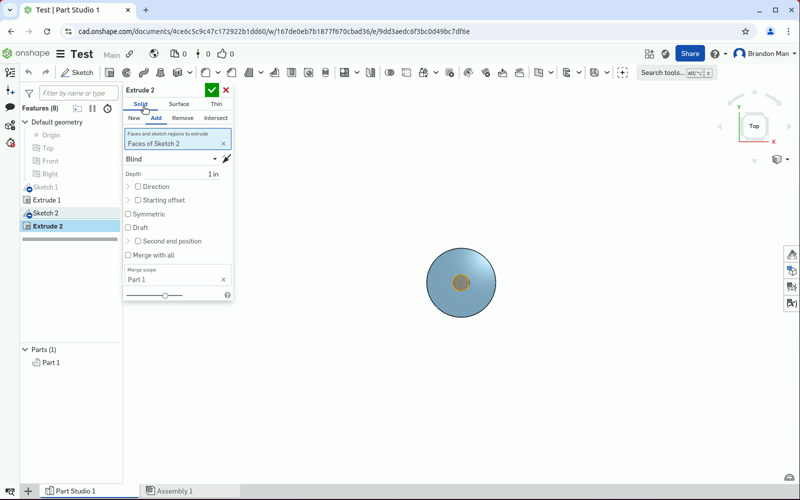
mouse_move(137, 120)
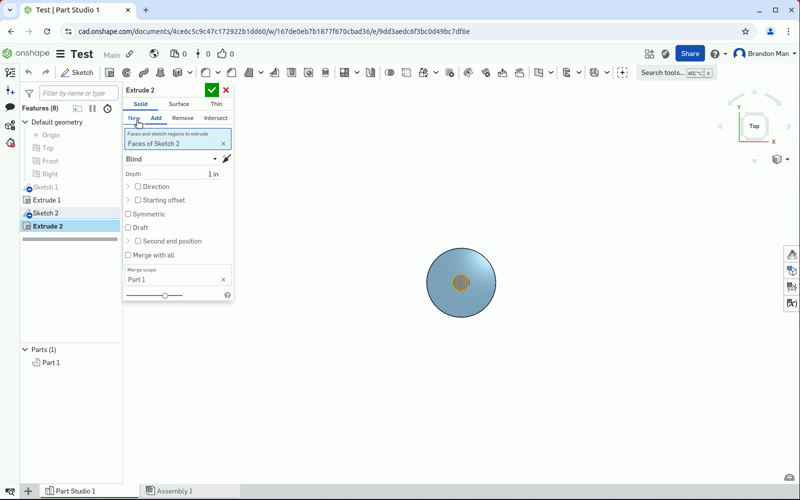
click(137, 120)
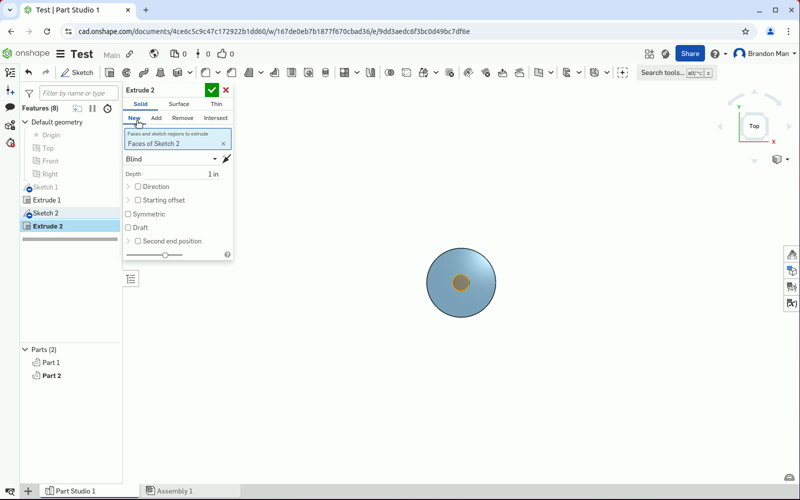
key(tab, 4)
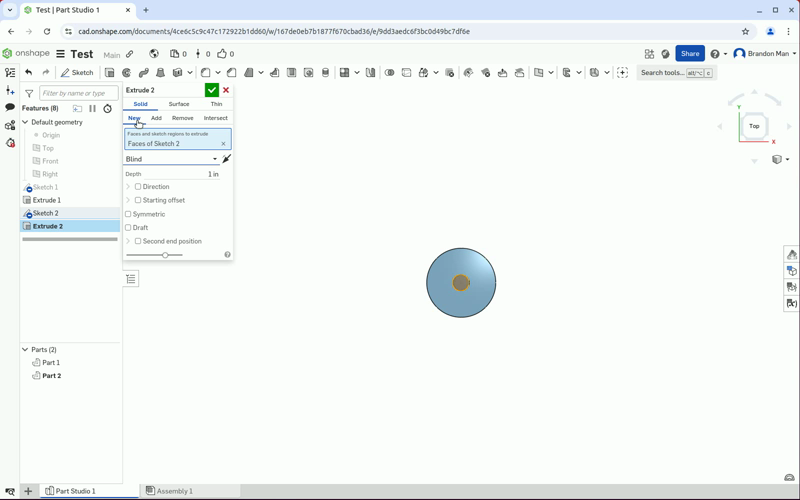
text(1.204)
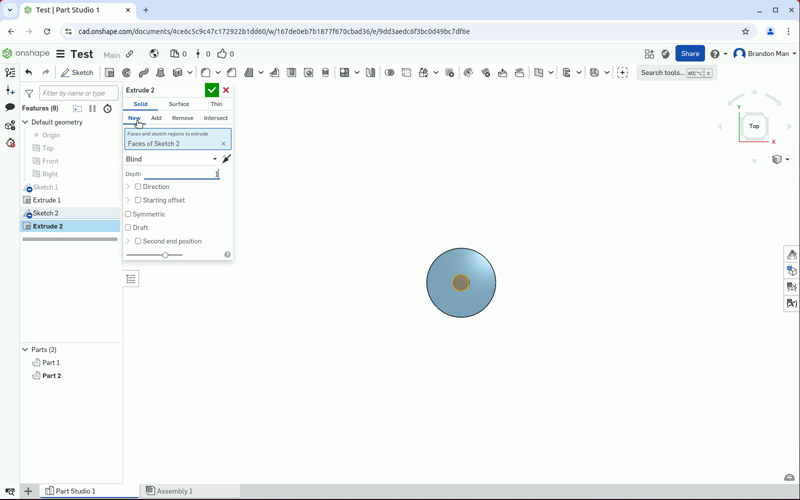
key(enter)
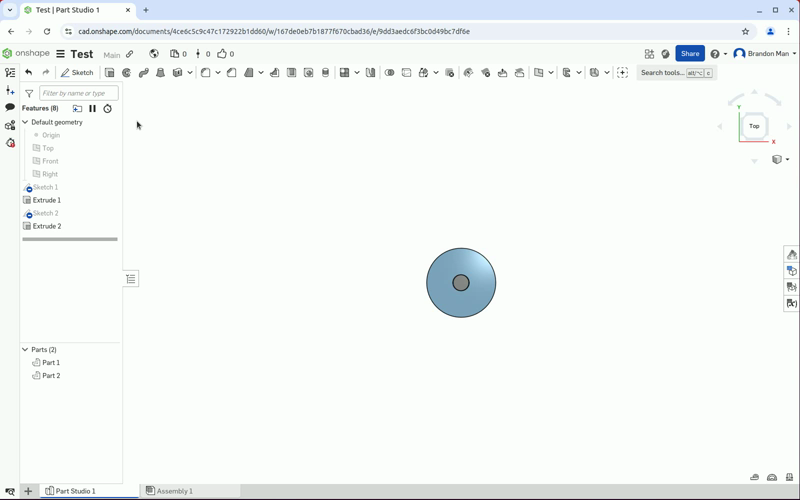
key(shift+h)
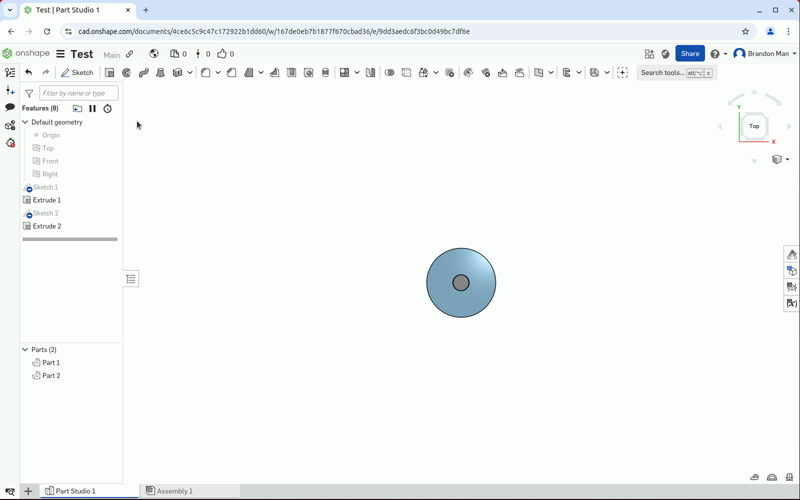
key(shift+h)
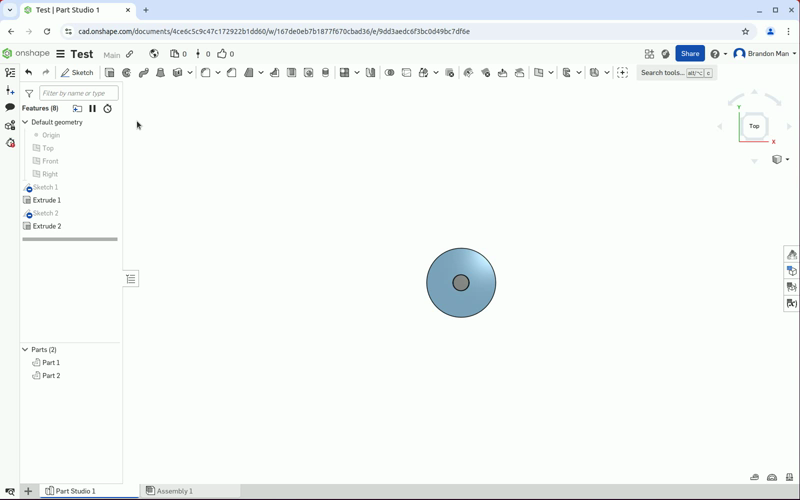
mouse_move(73, 189)
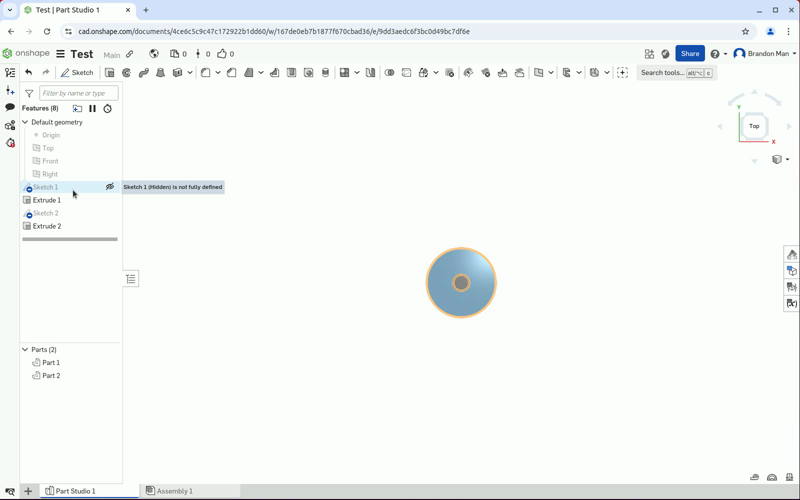
click(73, 189)
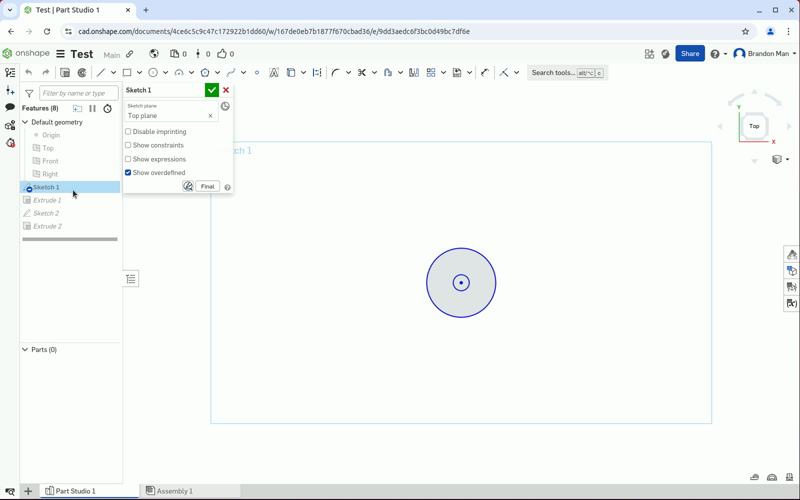
mouse_move(229, 92)
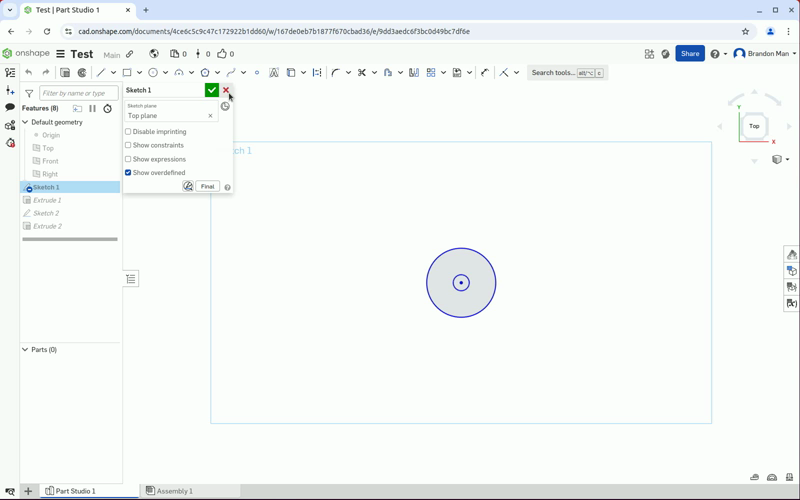
click(229, 92)
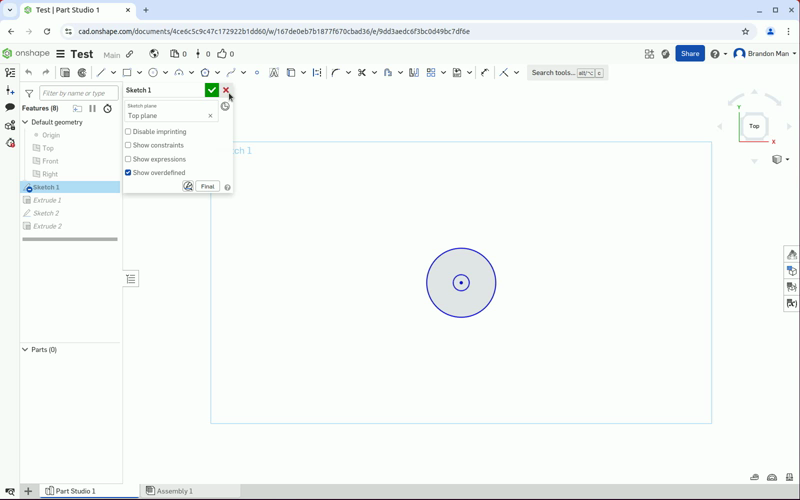
key(shift+s)
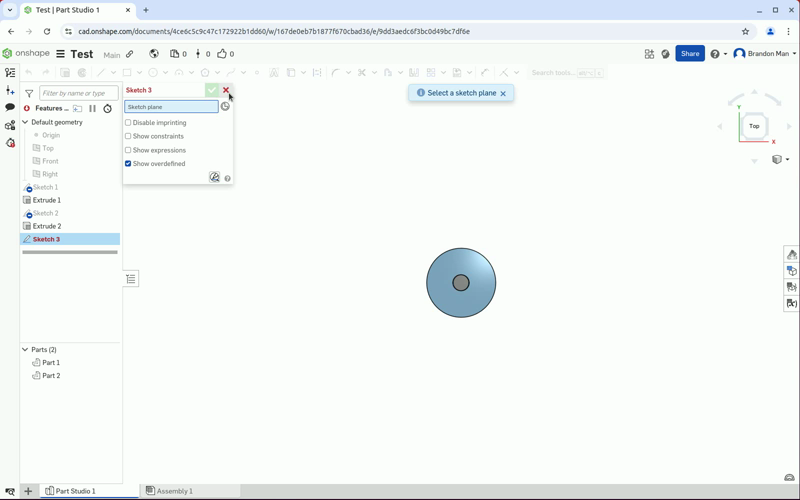
mouse_move(73, 150)
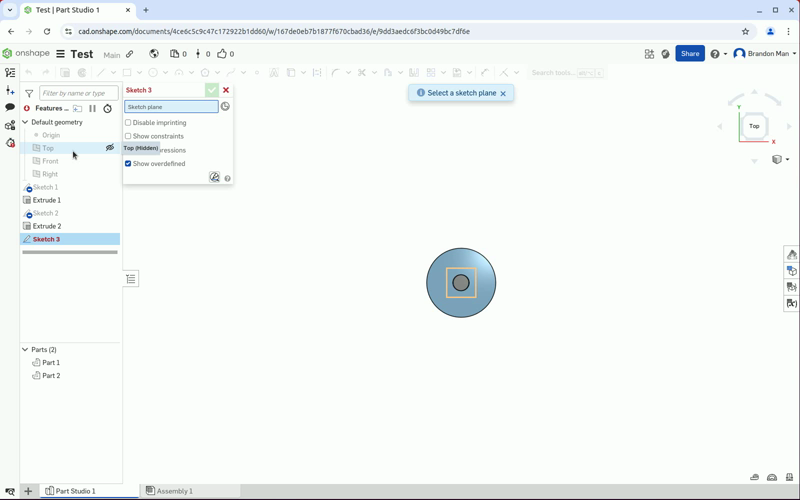
click(73, 150)
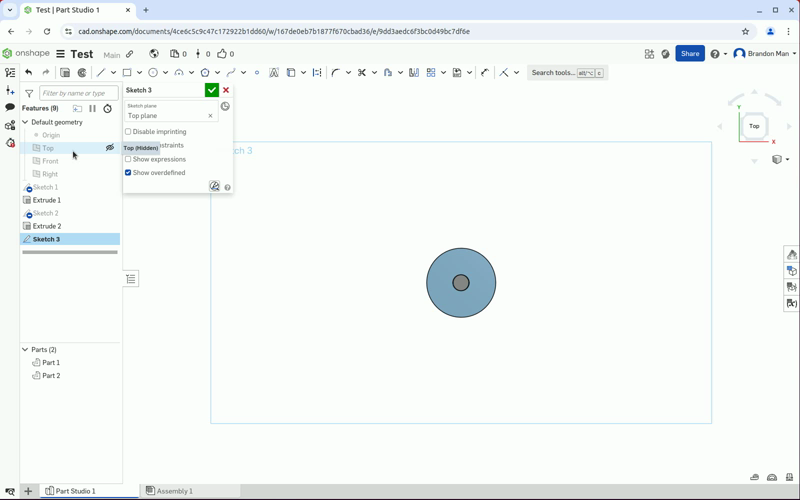
mouse_move(73, 352)
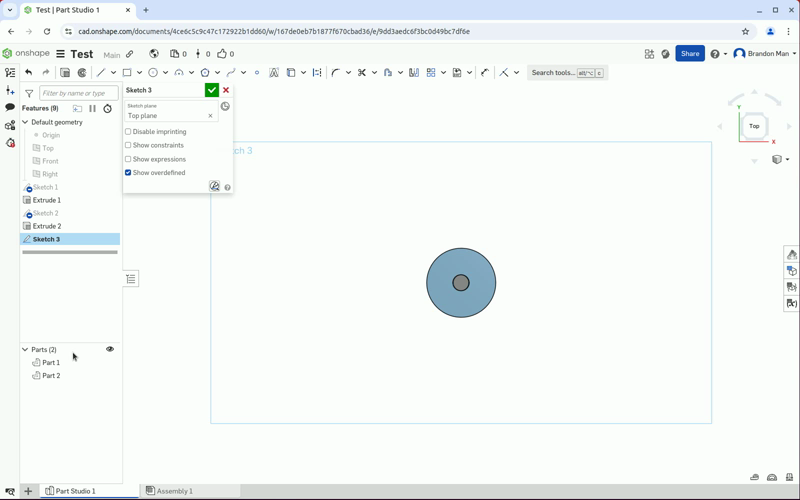
key(y)
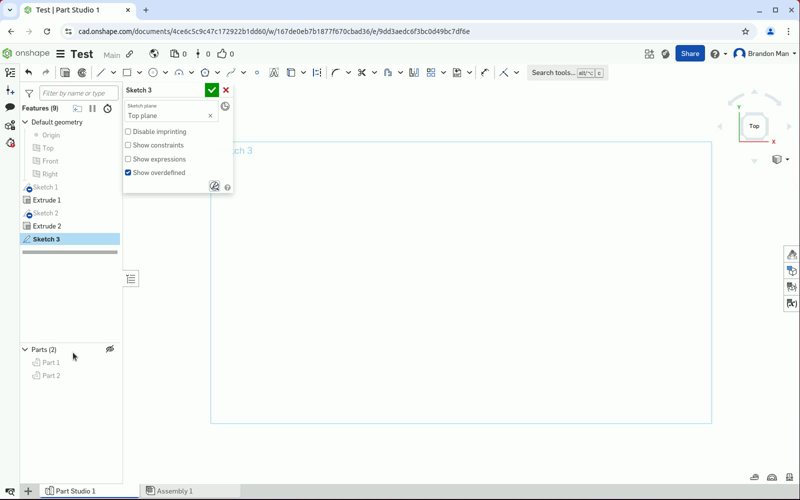
key(c)
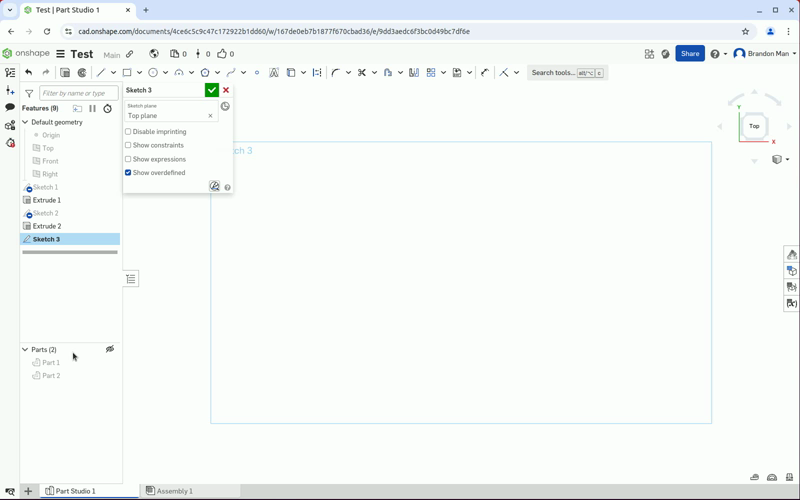
key_down(shift)
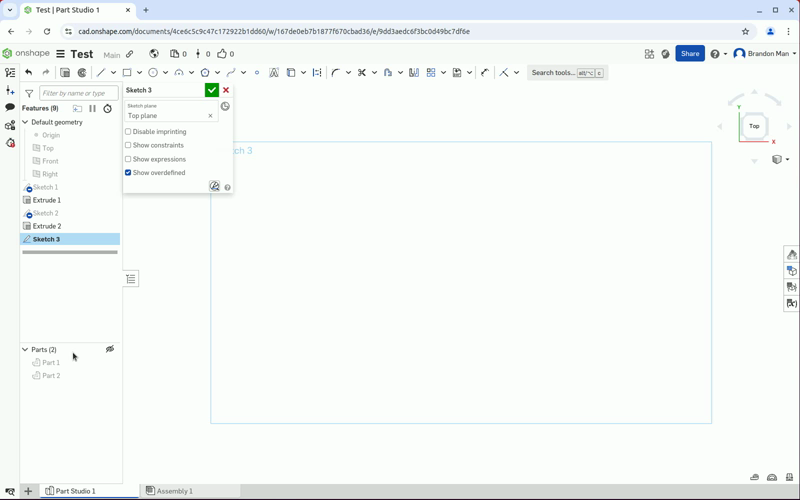
mouse_move(460, 282)
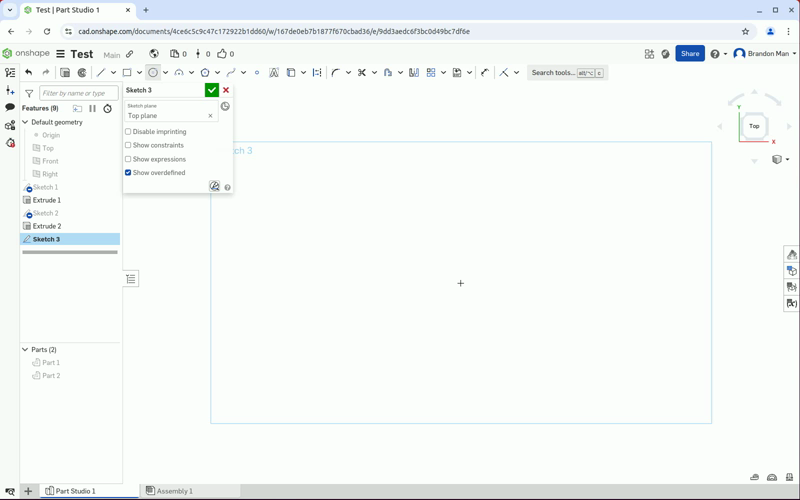
click(460, 282)
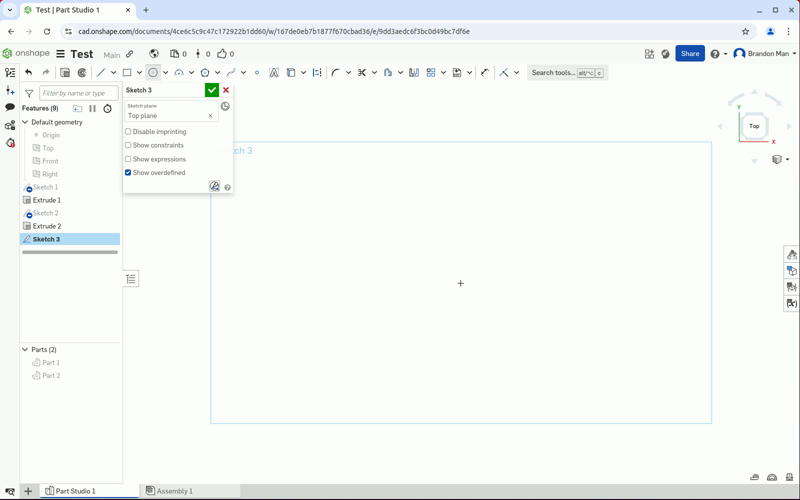
key_up(shift)
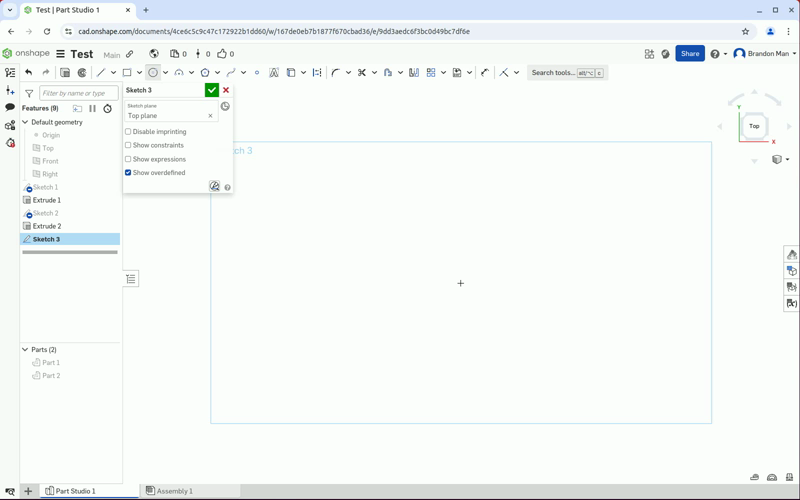
mouse_move(468, 282)
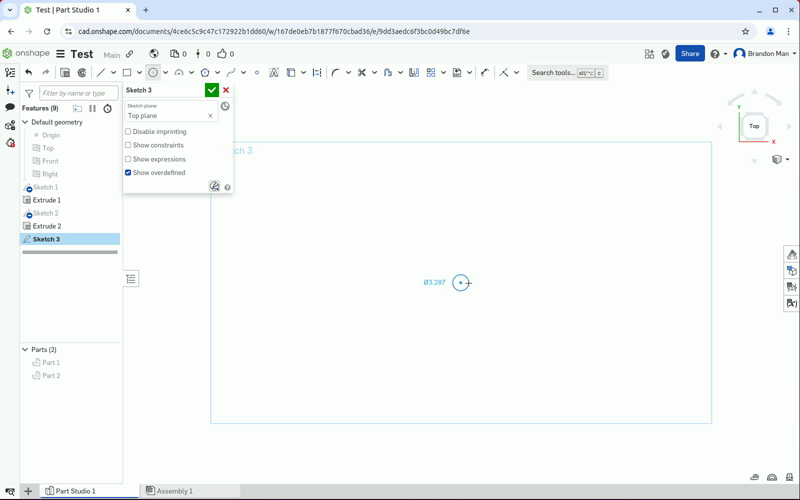
click(468, 282)
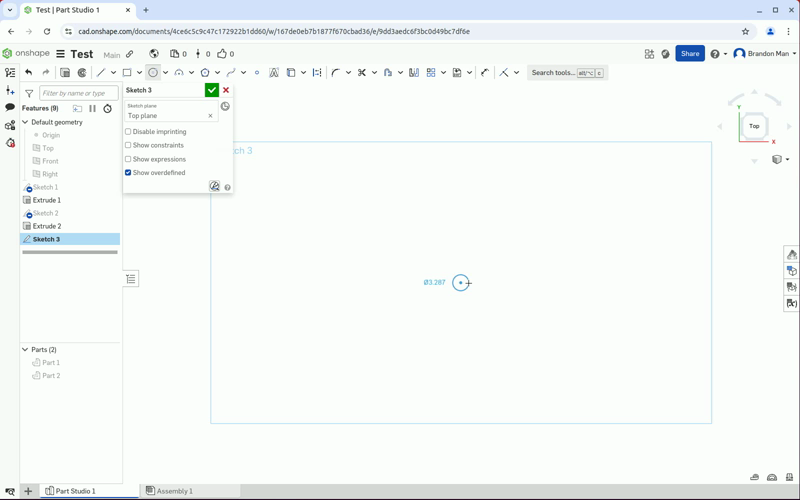
key(esc)
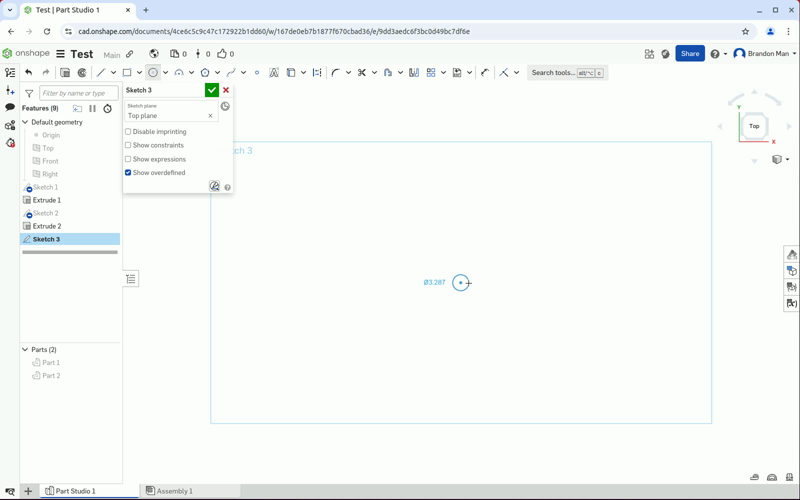
mouse_move(461, 279)
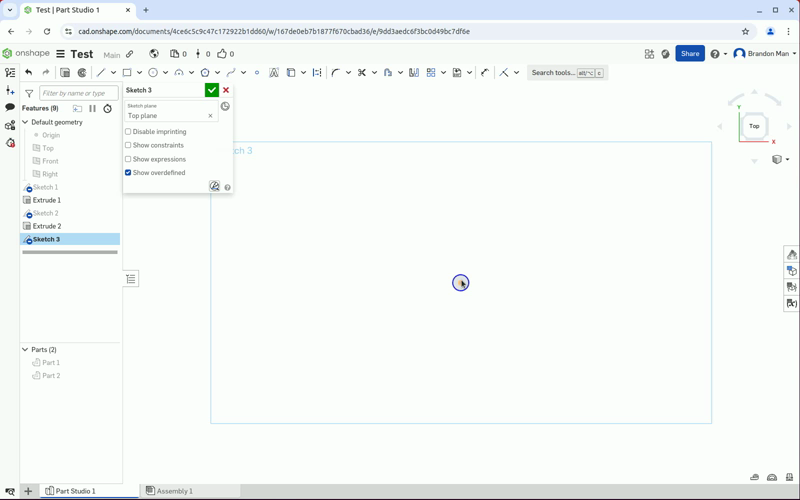
scroll(6)
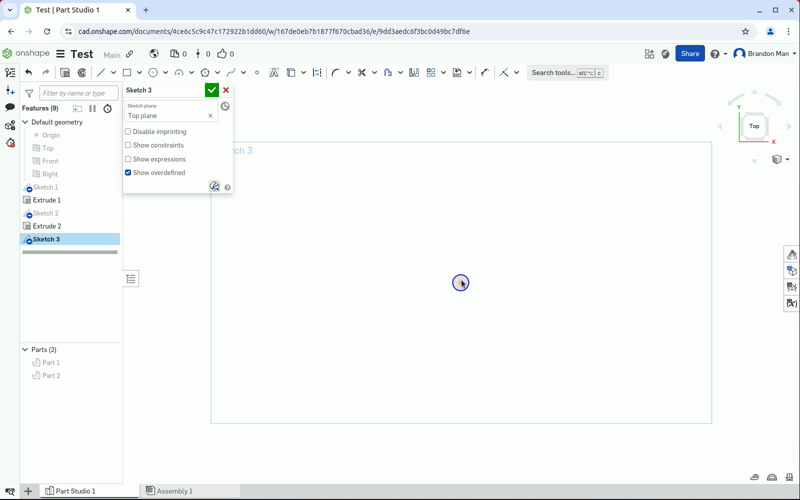
scroll(6)
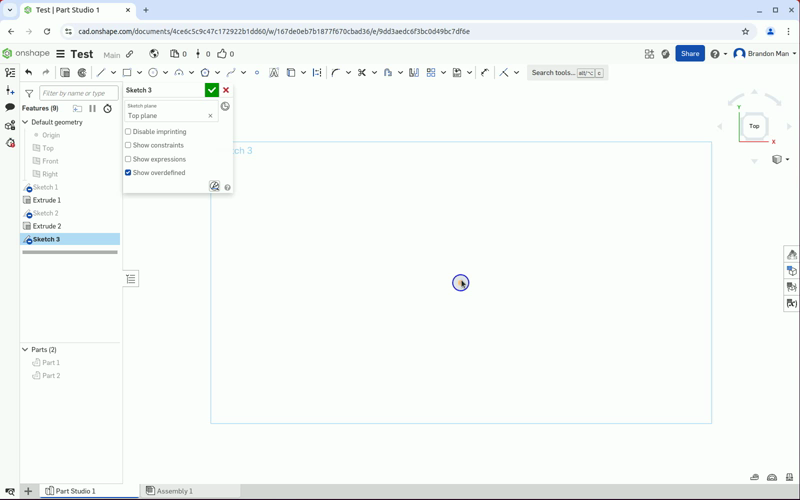
scroll(6)
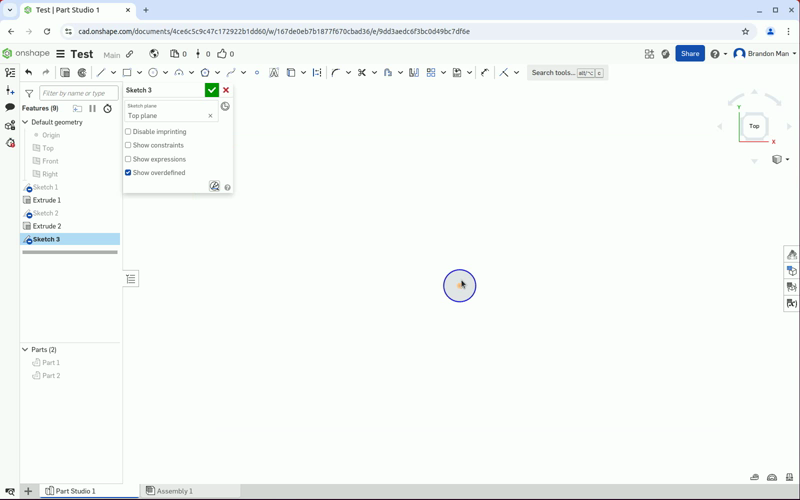
scroll(6)
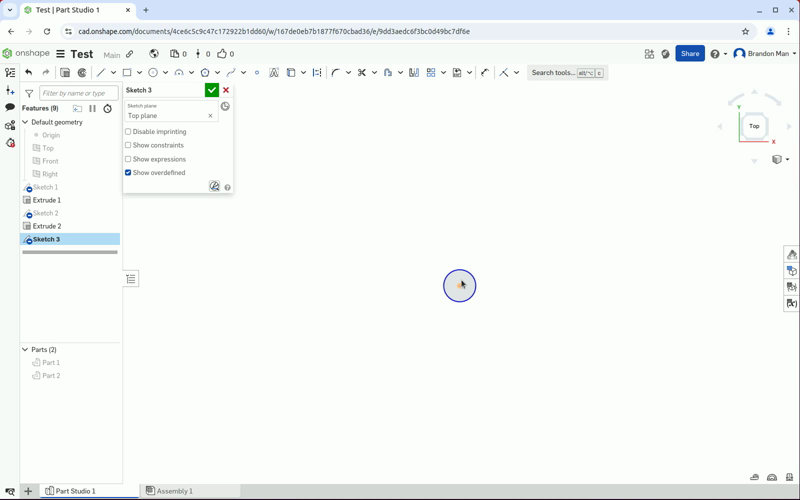
scroll(6)
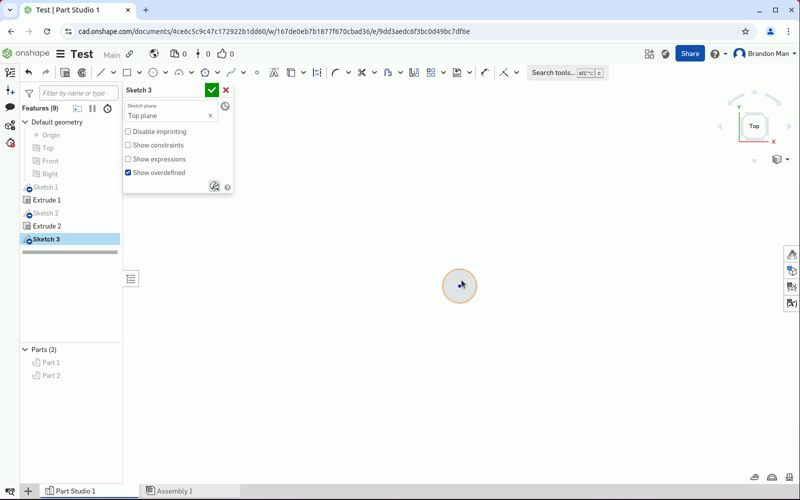
scroll(6)
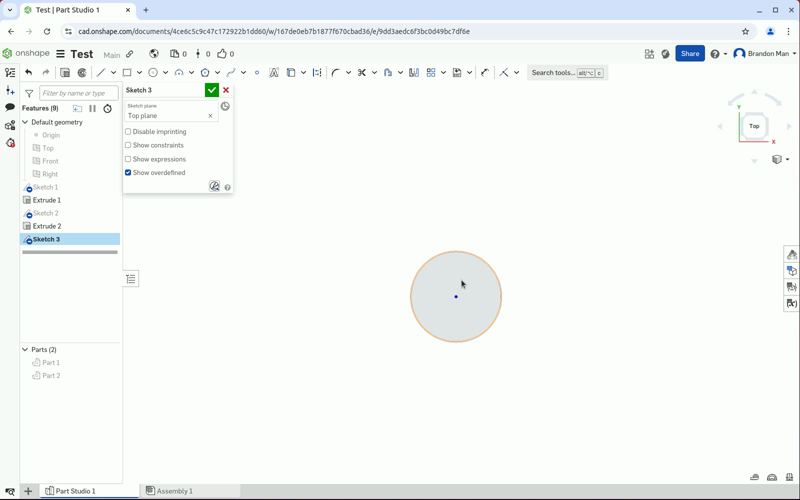
scroll(6)
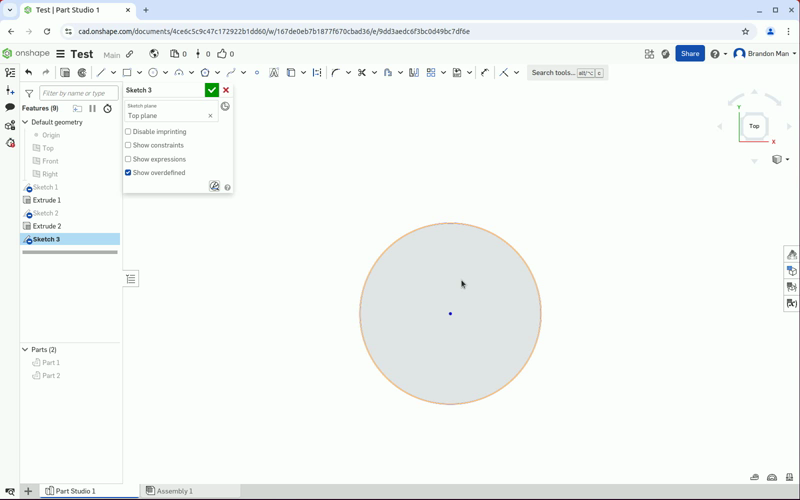
click(461, 279)
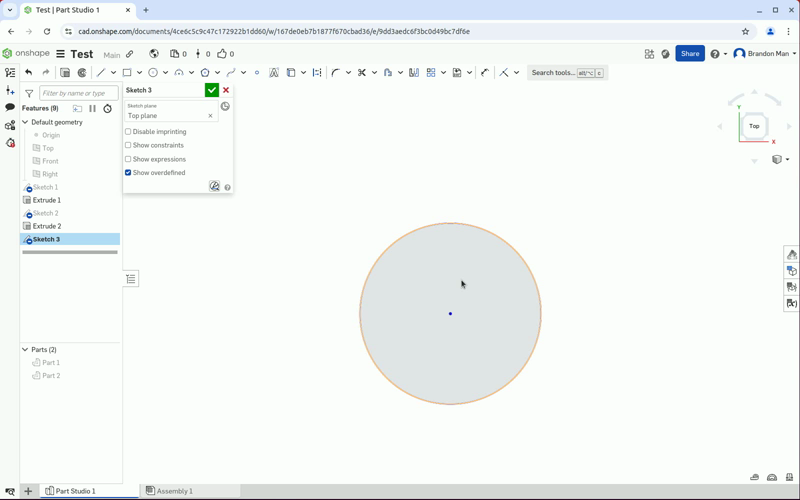
scroll(-6)
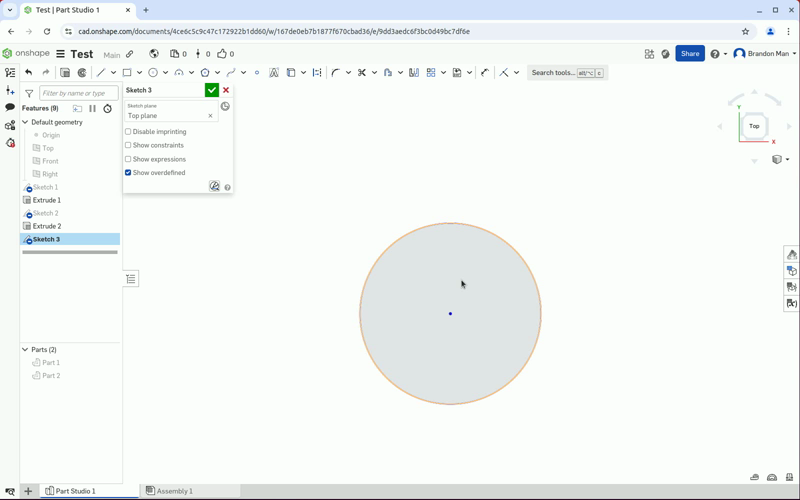
scroll(-6)
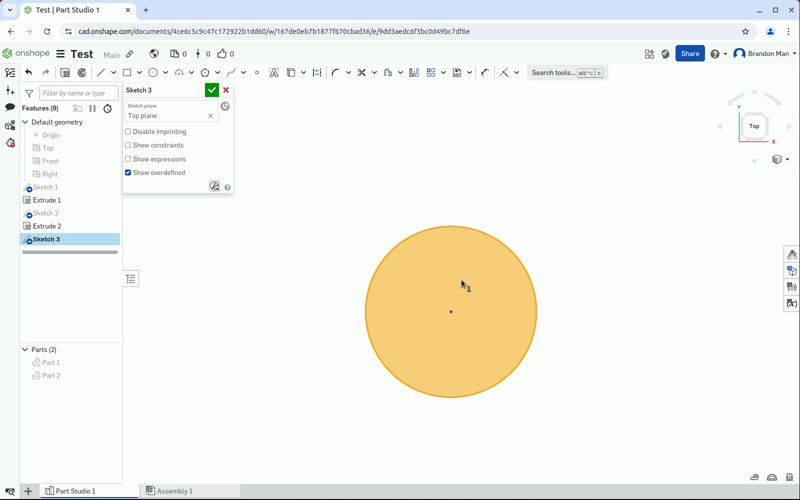
scroll(-6)
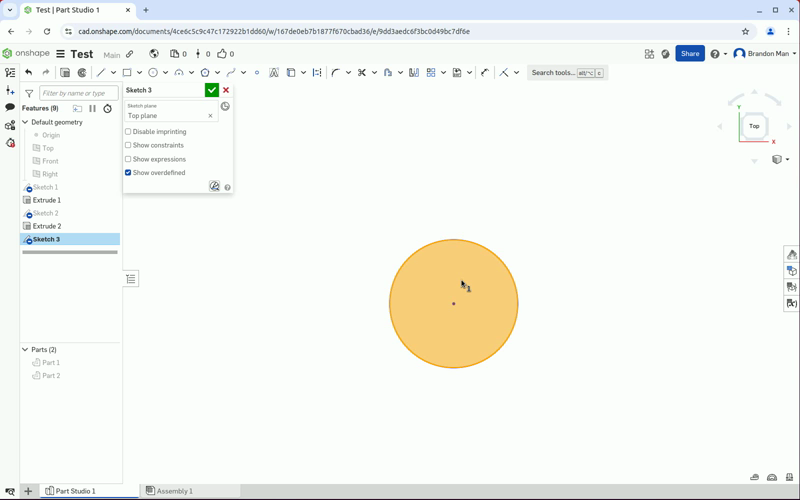
scroll(-6)
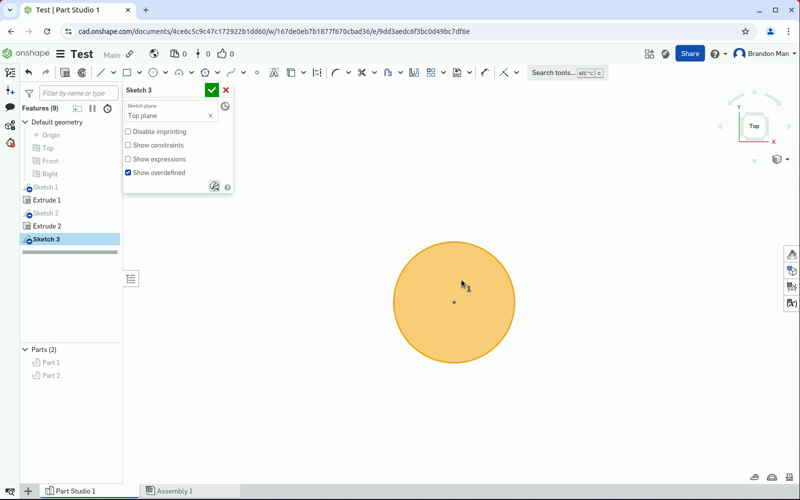
scroll(-6)
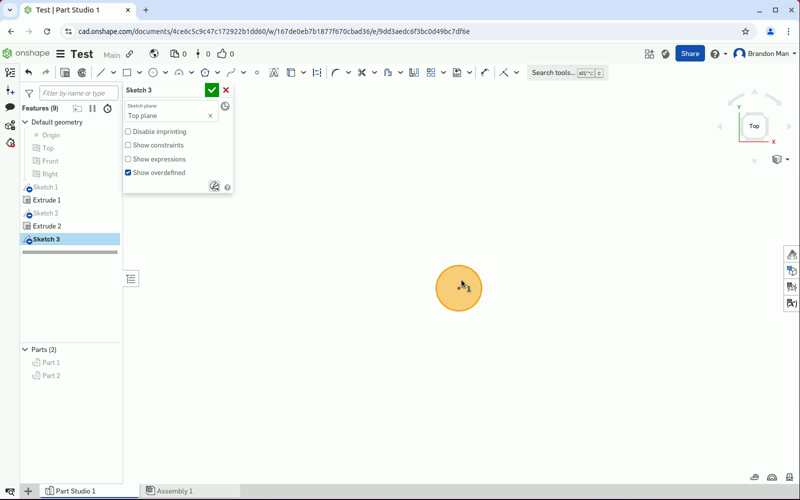
scroll(-6)
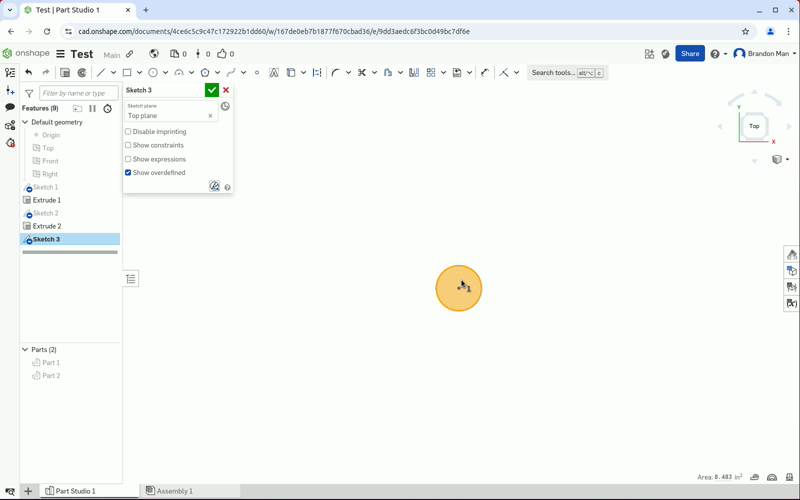
scroll(-6)
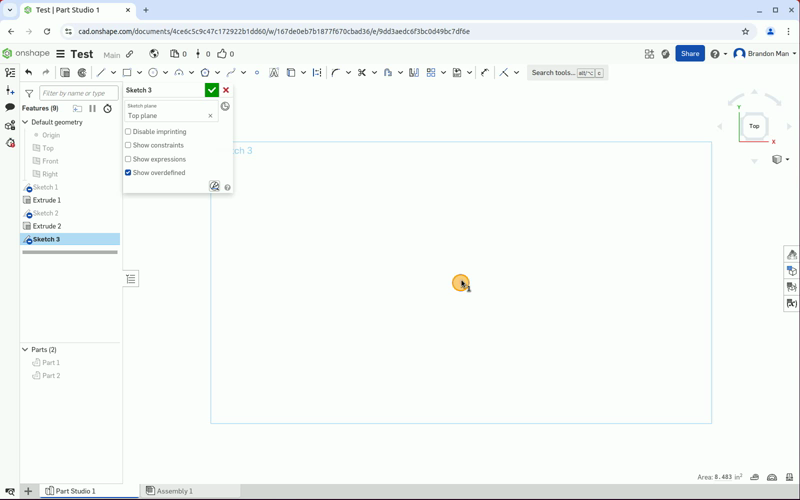
mouse_move(73, 352)
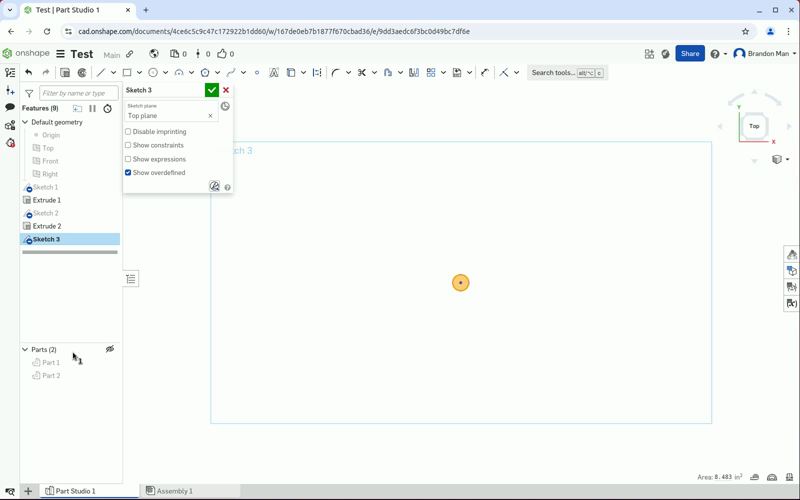
key(shift+y)
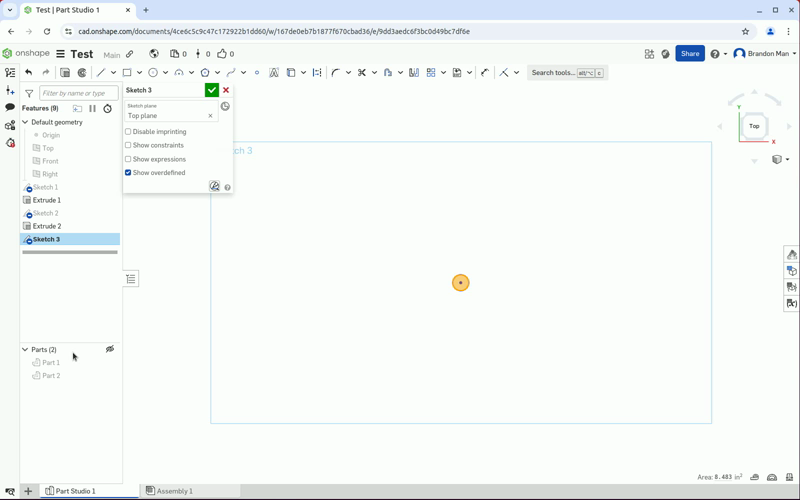
key(shift+e)
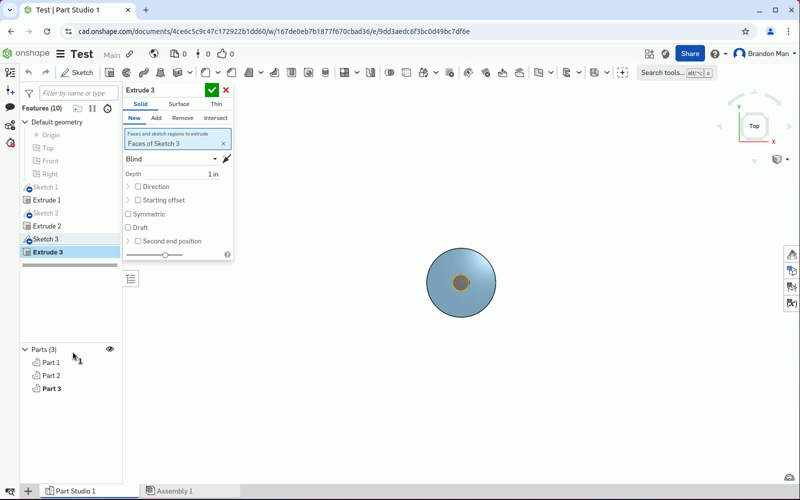
mouse_move(143, 106)
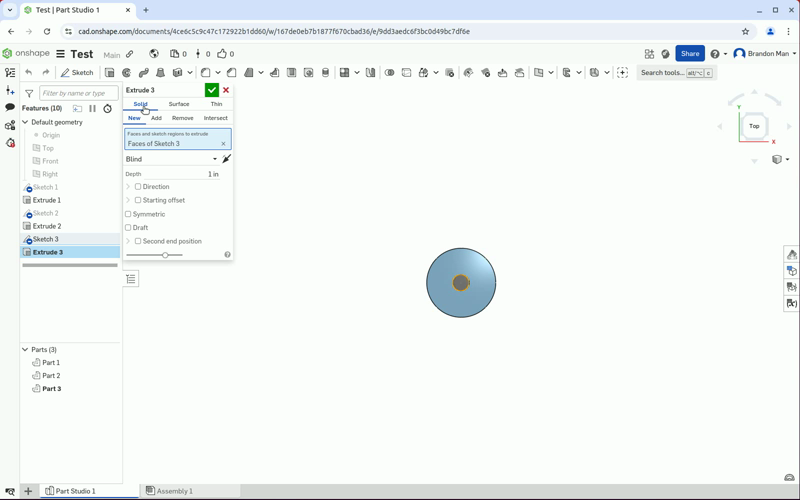
click(143, 106)
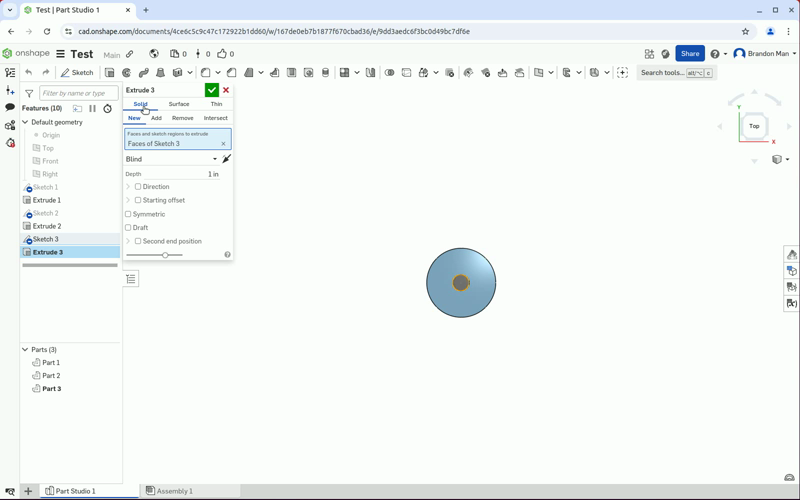
mouse_move(137, 120)
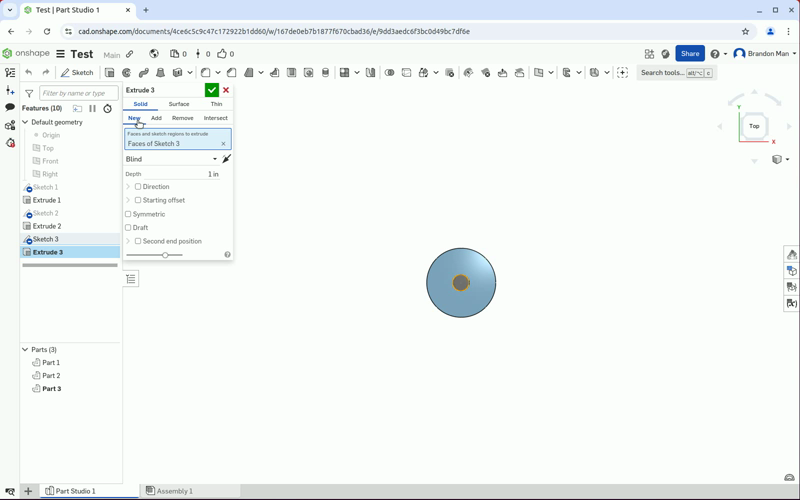
click(137, 120)
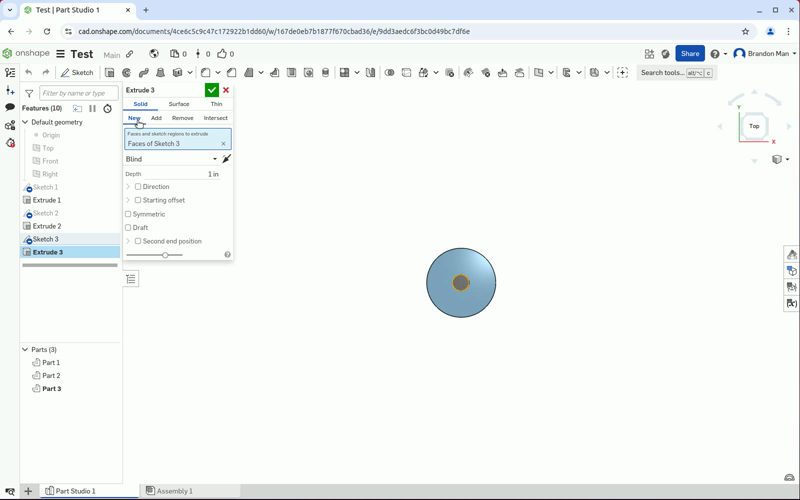
key(tab, 4)
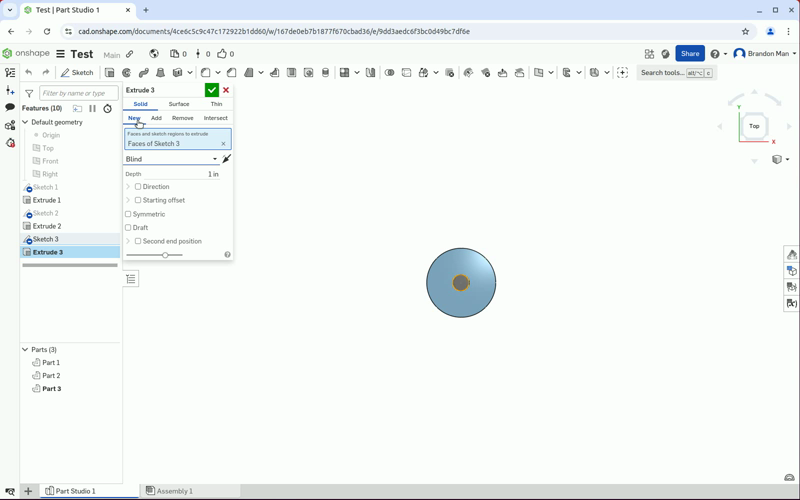
text(21.905)
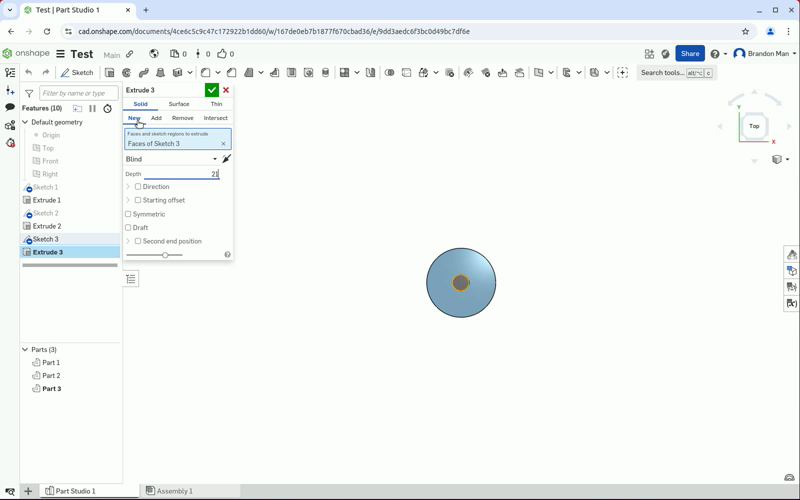
key(enter)
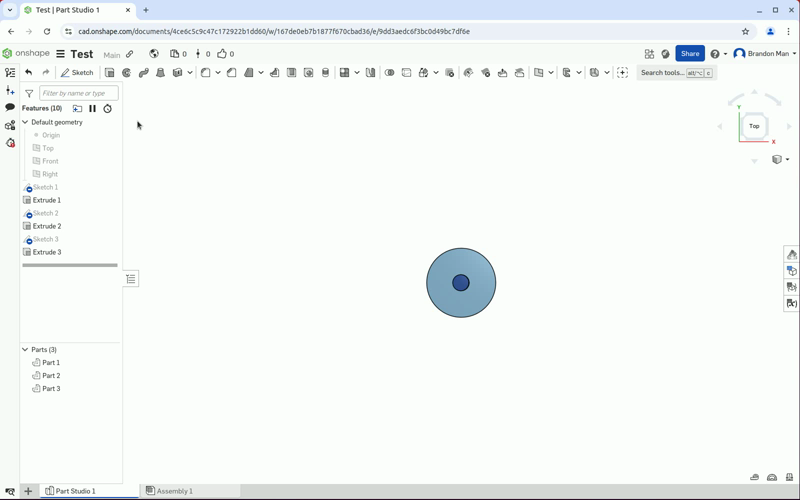
key(shift+h)
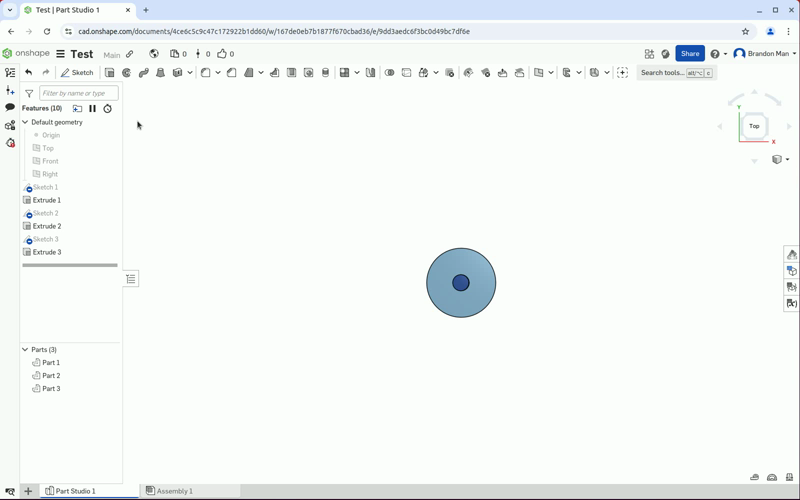
key(shift+h)
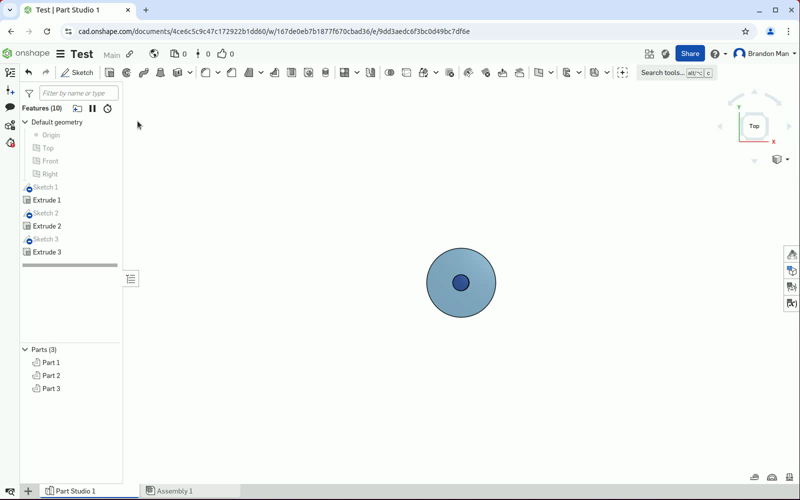
key(shift+7)
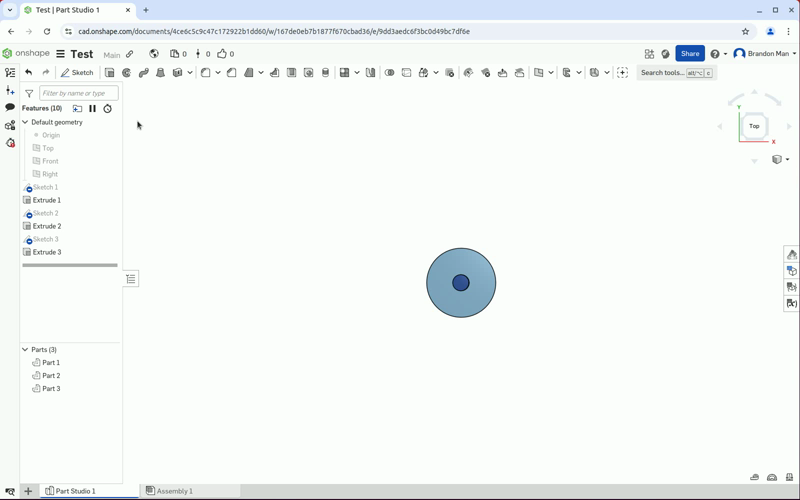
key(up, 3)
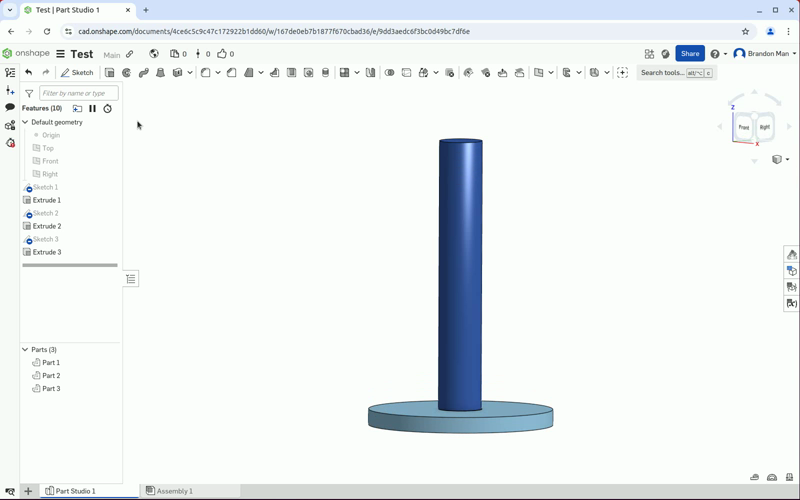
key(left, 3)
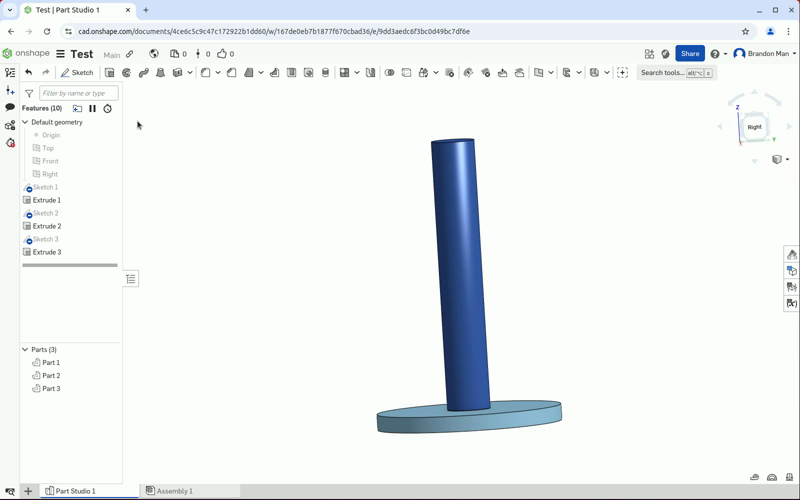
key(right, 3)
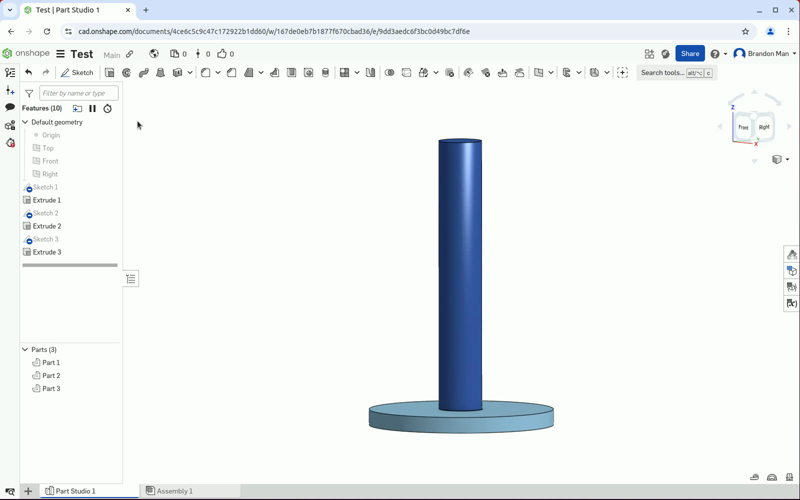
key(down, 3)
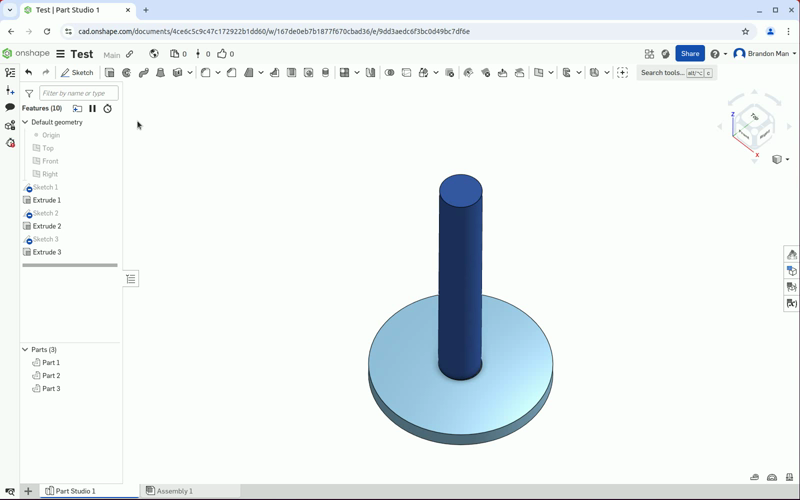
mouse_move(73, 189)
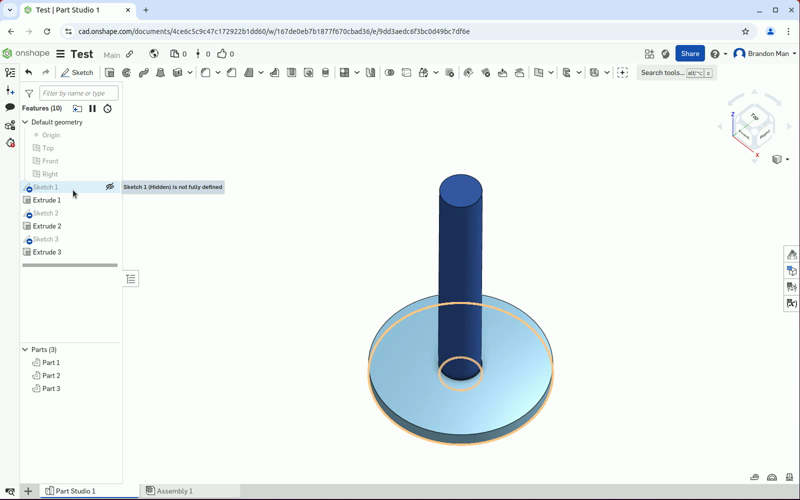
click(73, 189)